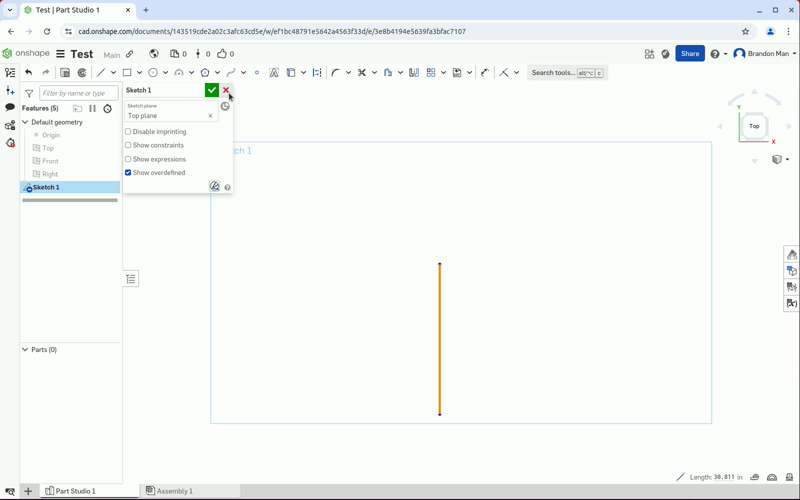
key(shift+h)
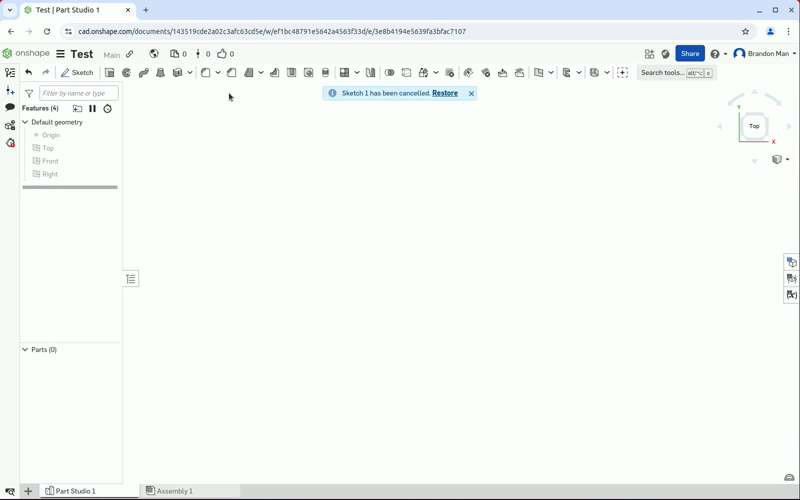
mouse_move(73, 352)
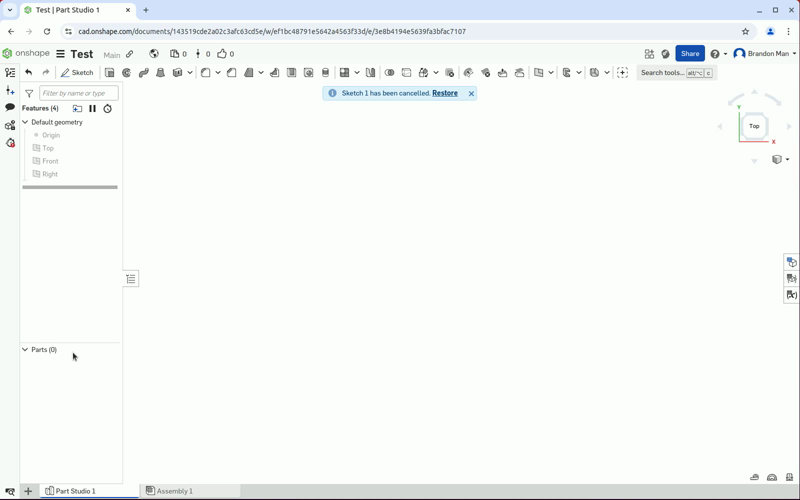
key(y)
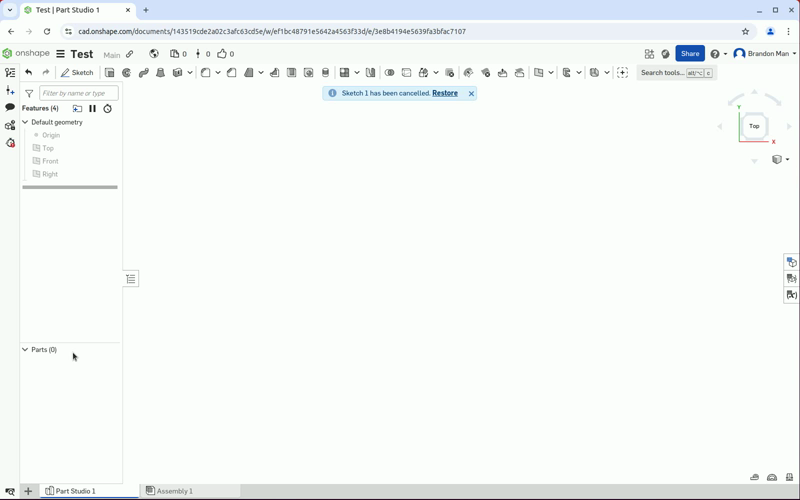
key(shift+p)
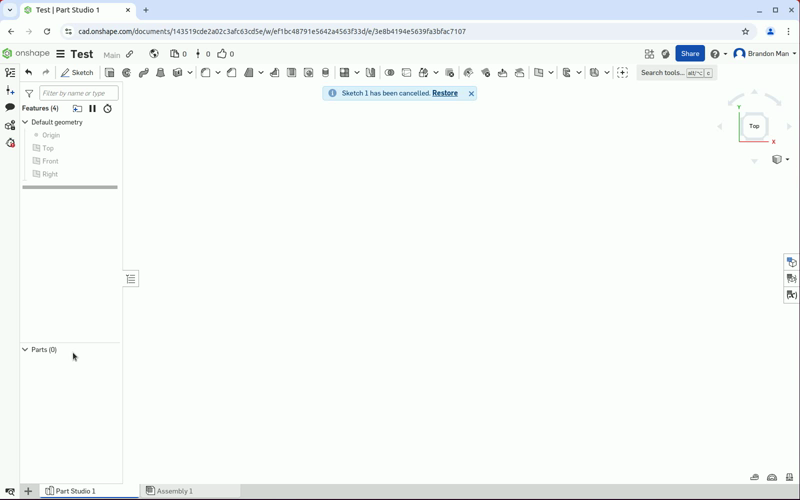
key(space)
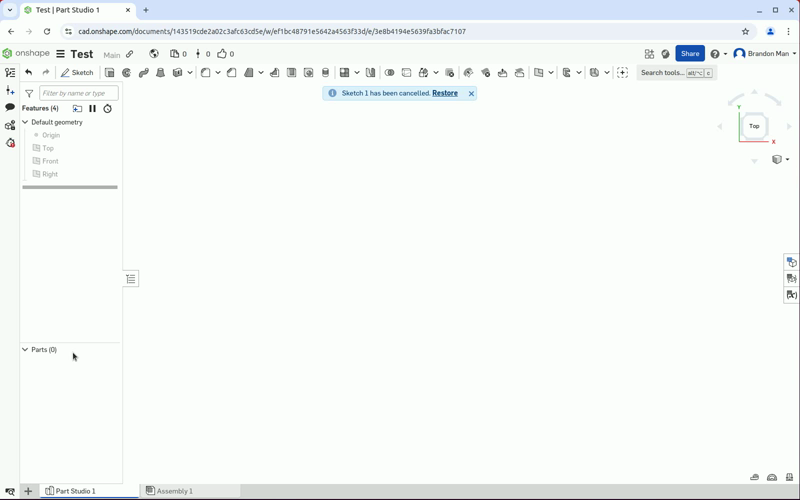
key_down(shift)
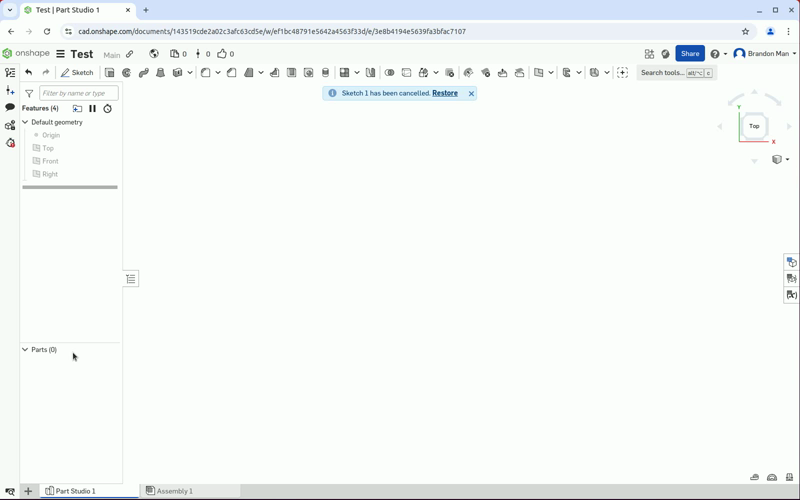
key(up)
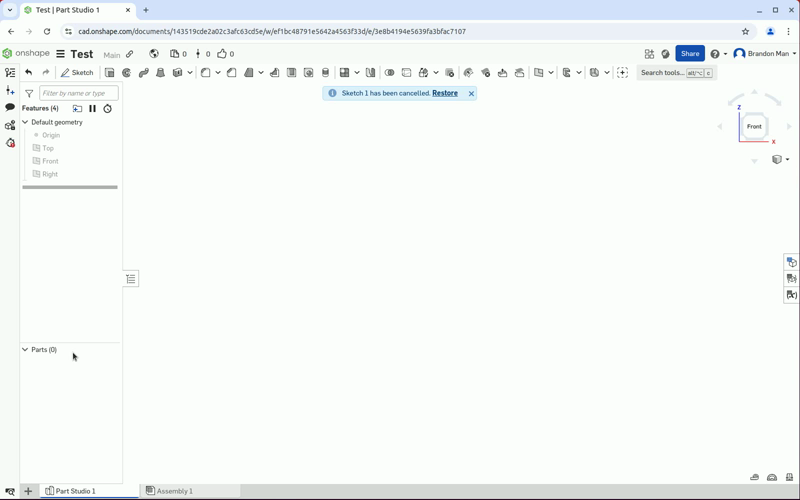
key_up(shift)
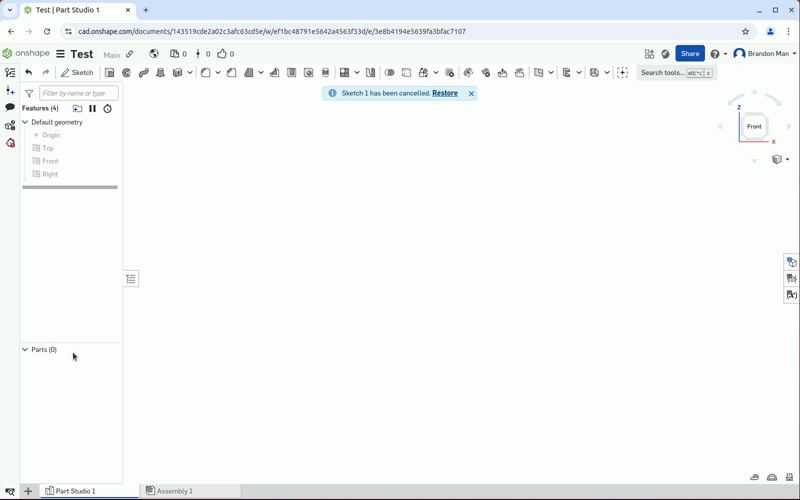
mouse_move(73, 352)
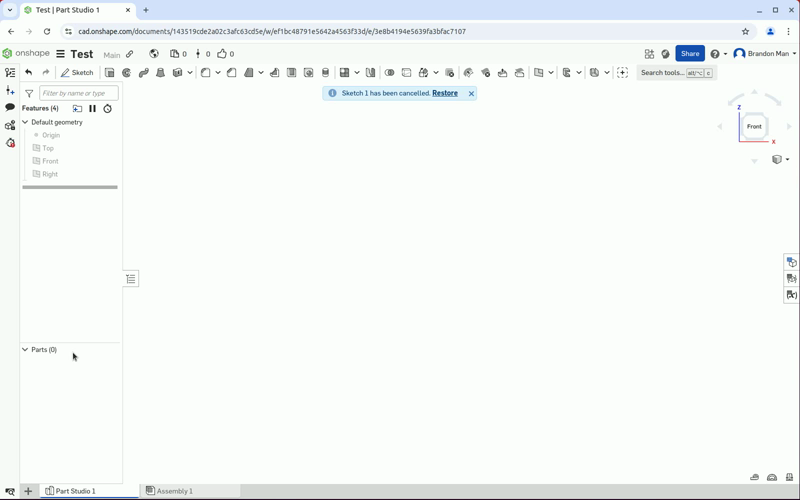
key(shift+y)
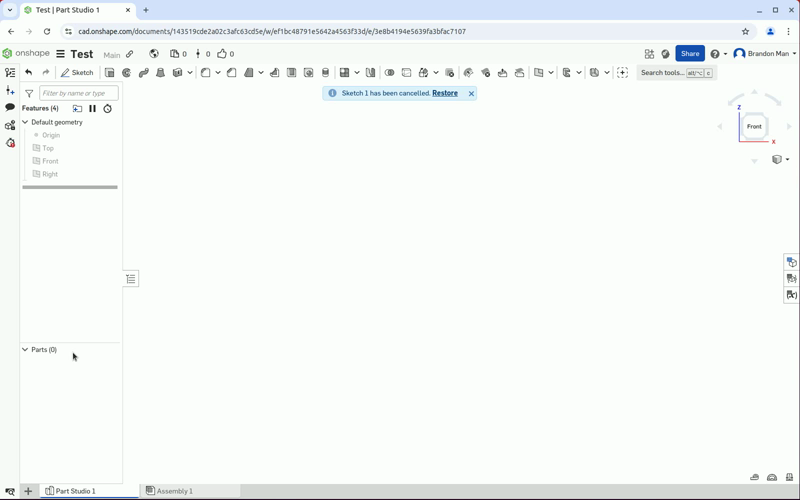
key(shift+s)
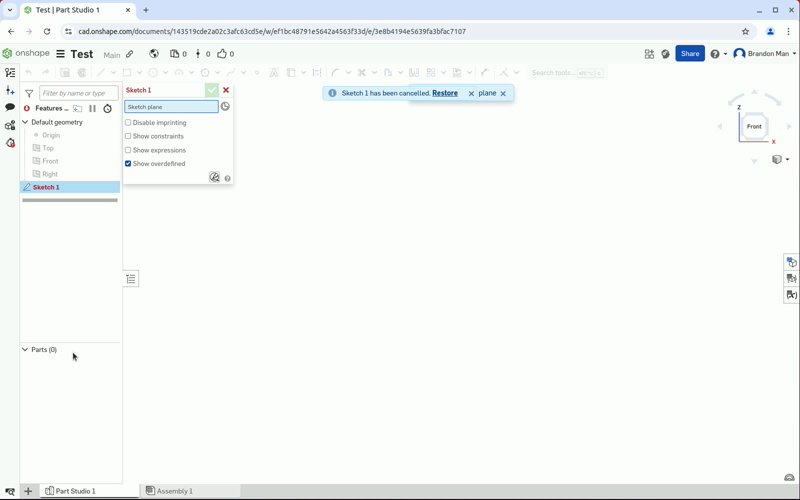
mouse_move(73, 163)
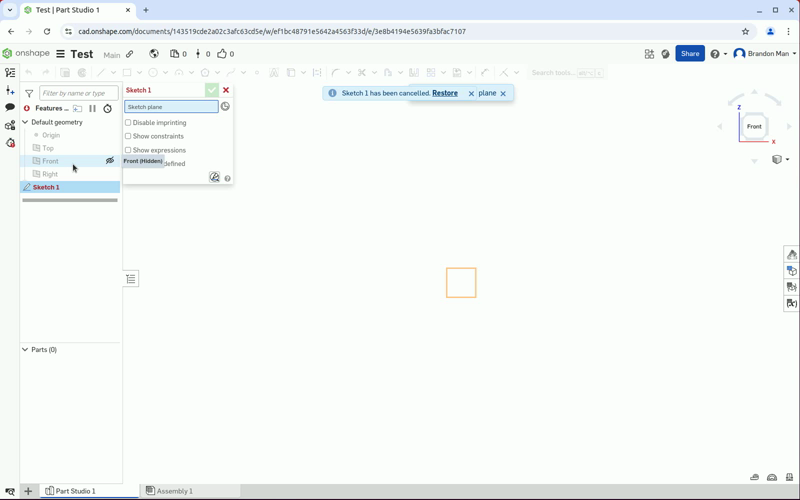
click(73, 163)
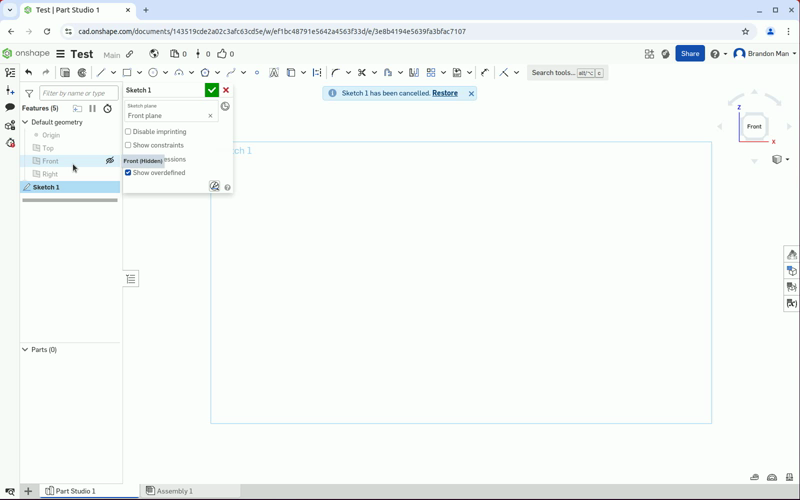
mouse_move(73, 352)
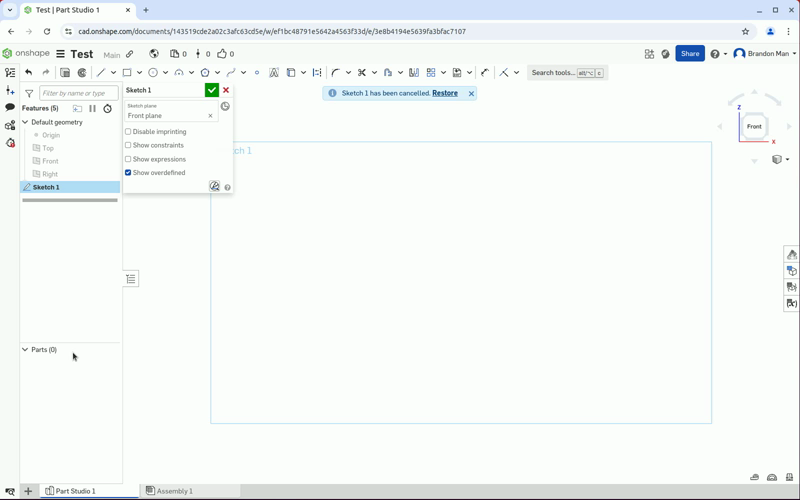
key(y)
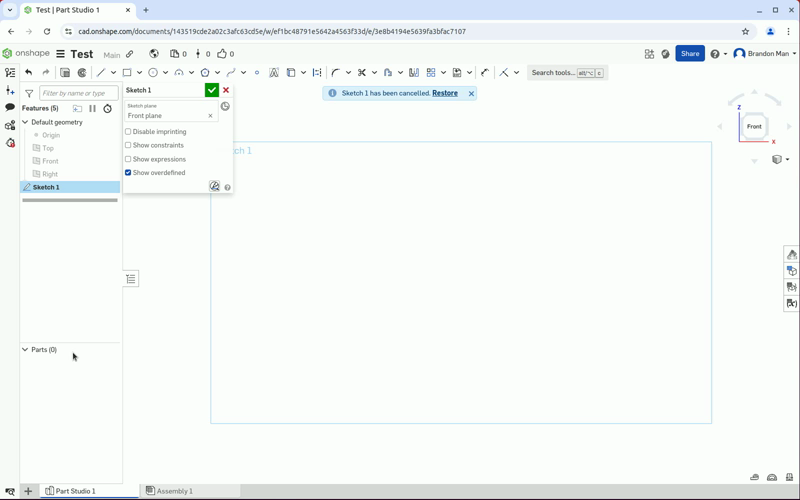
key(l)
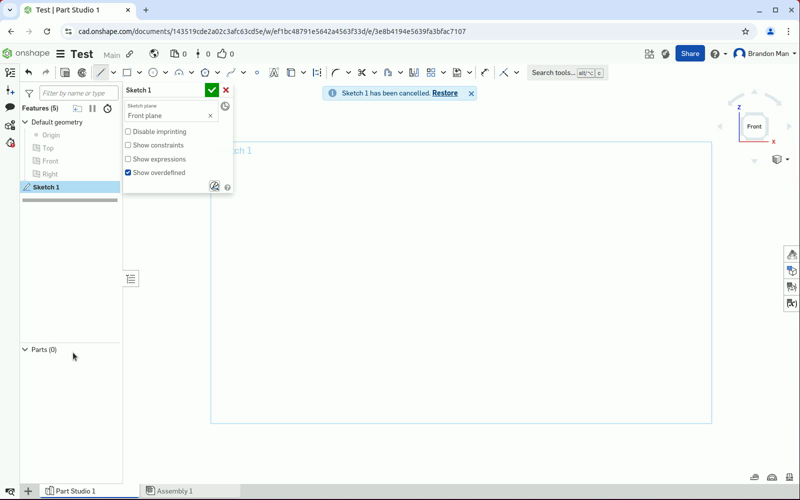
key_down(shift)
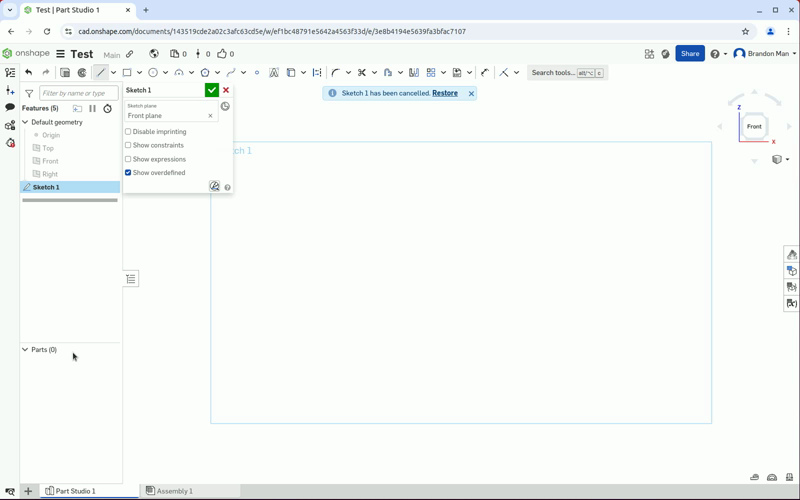
mouse_move(348, 282)
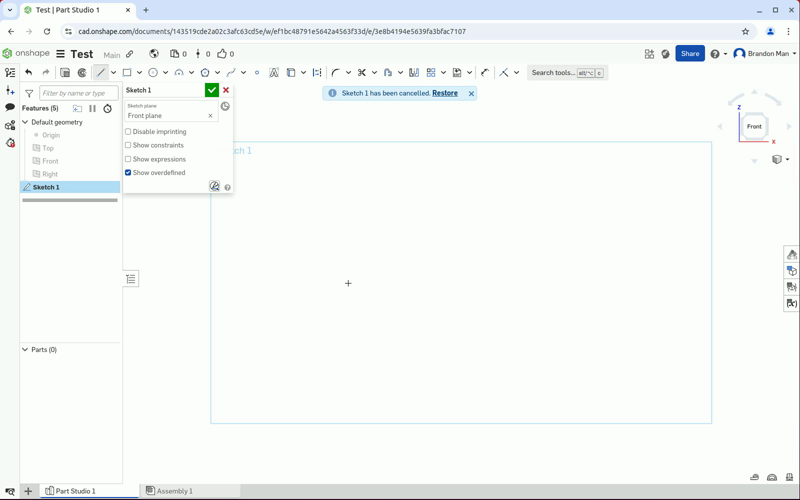
click(348, 282)
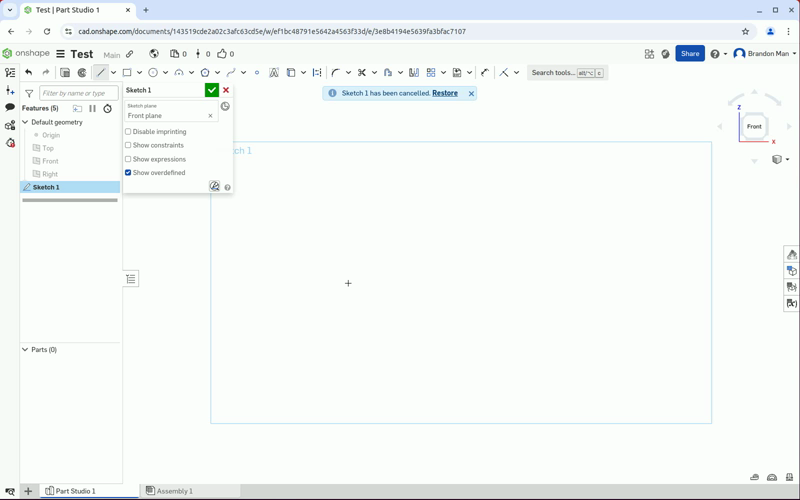
key_up(shift)
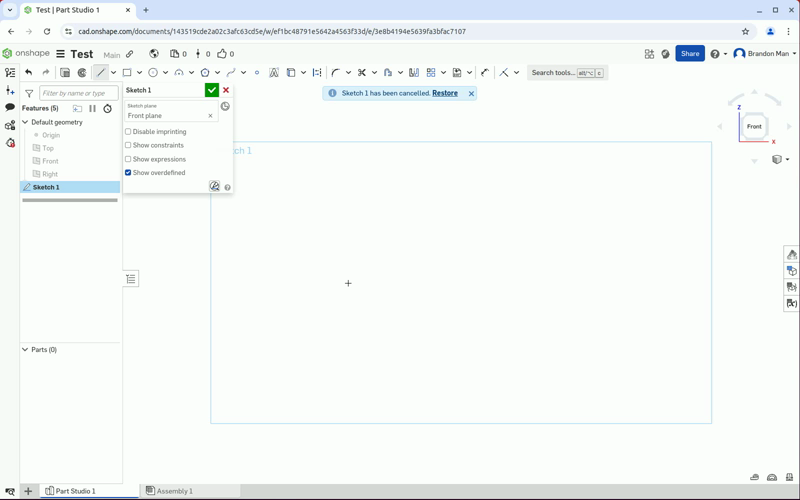
key_down(shift)
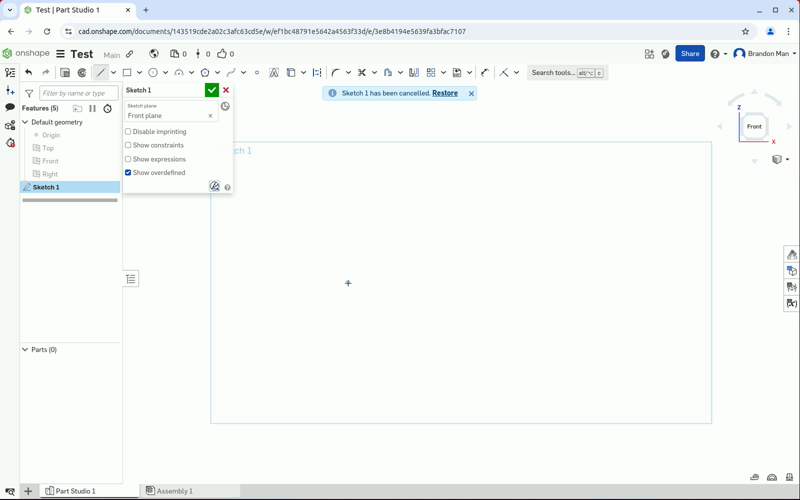
mouse_move(460, 282)
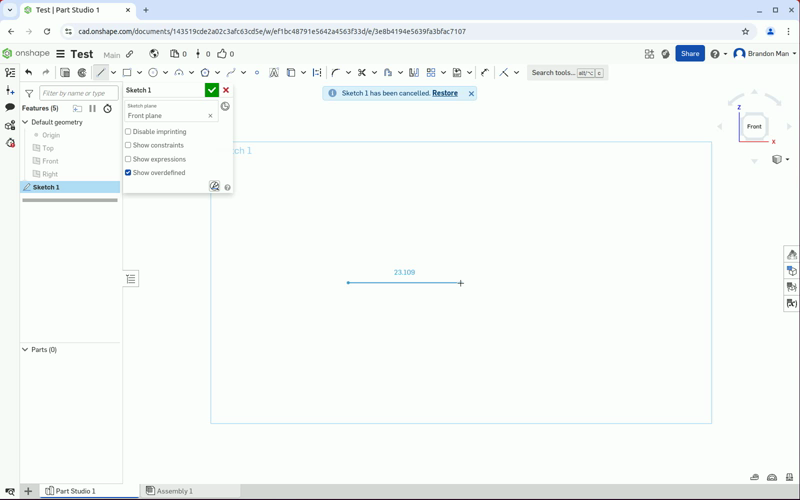
click(460, 282)
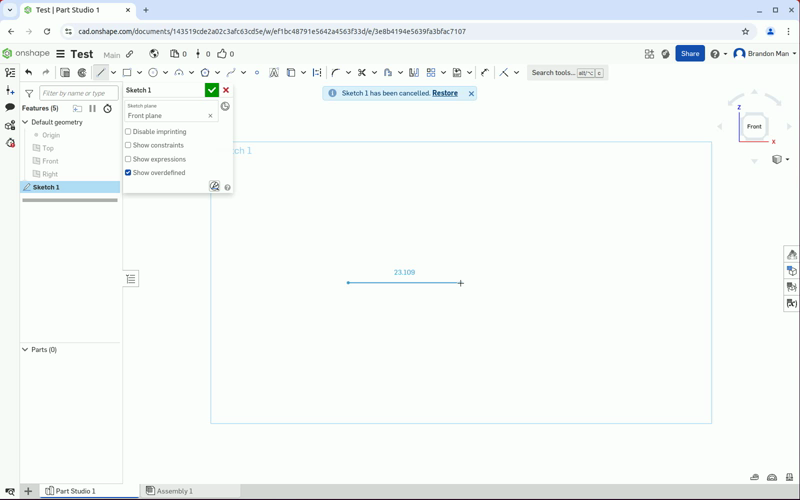
key_up(shift)
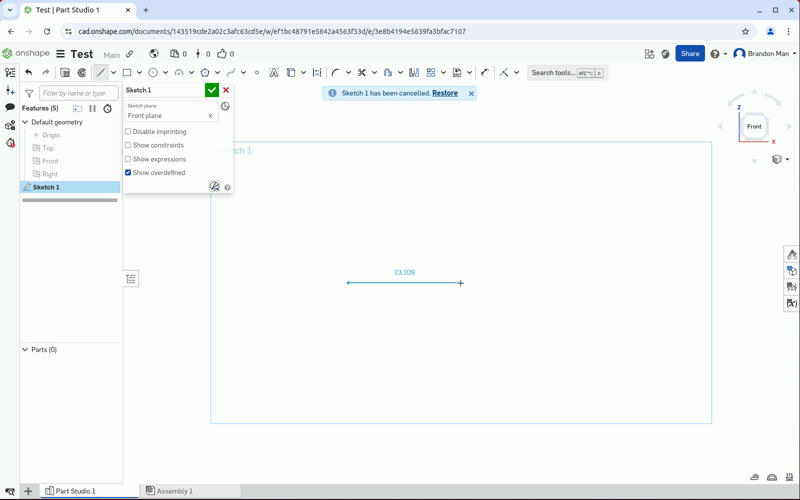
key_down(shift)
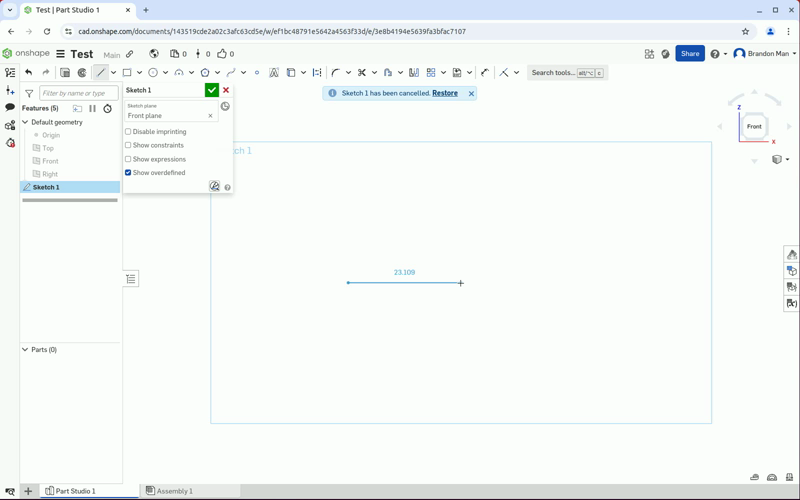
mouse_move(490, 282)
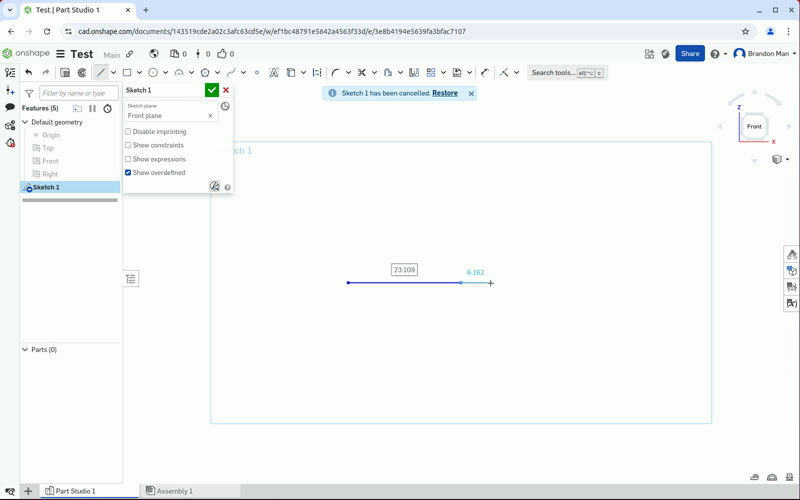
mouse_move(460, 237)
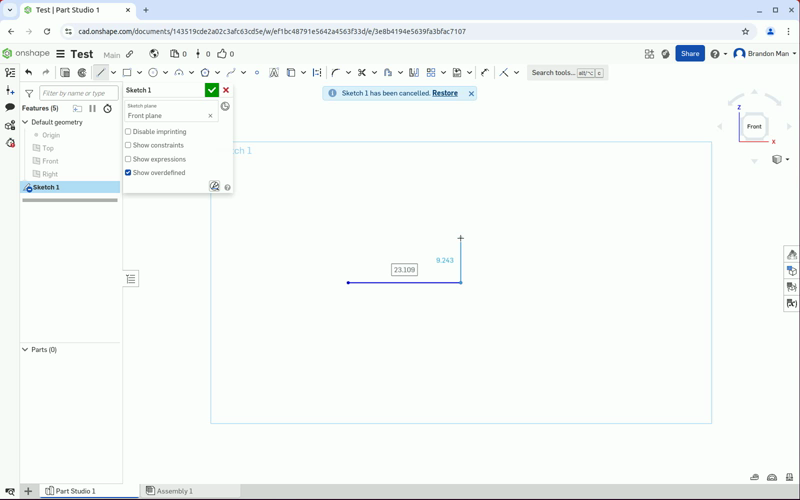
click(460, 237)
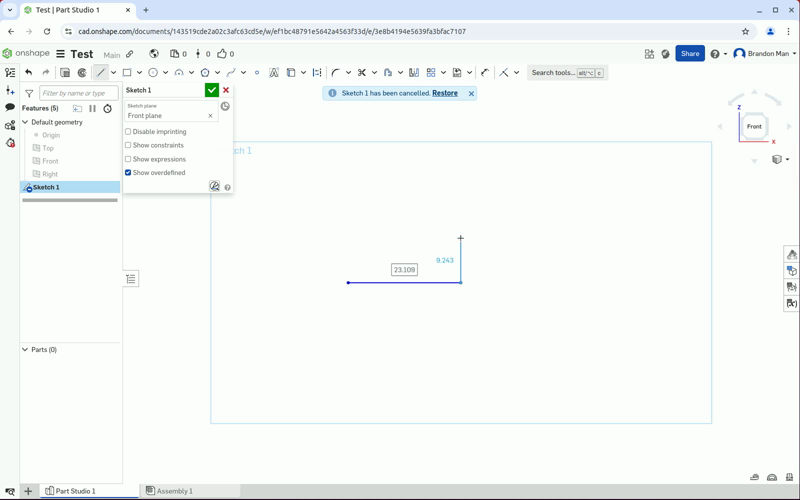
key_up(shift)
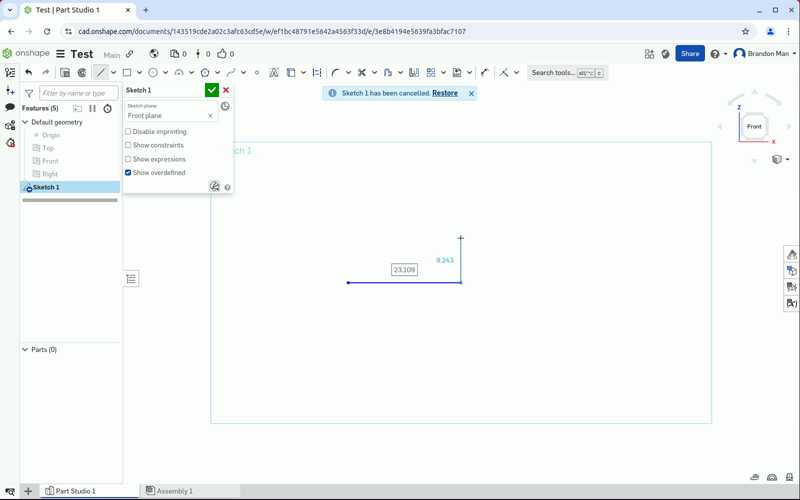
key_down(shift)
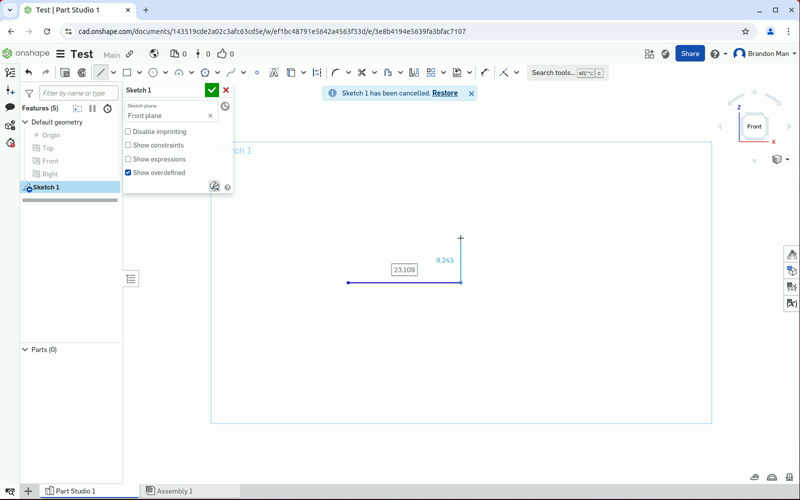
mouse_move(490, 237)
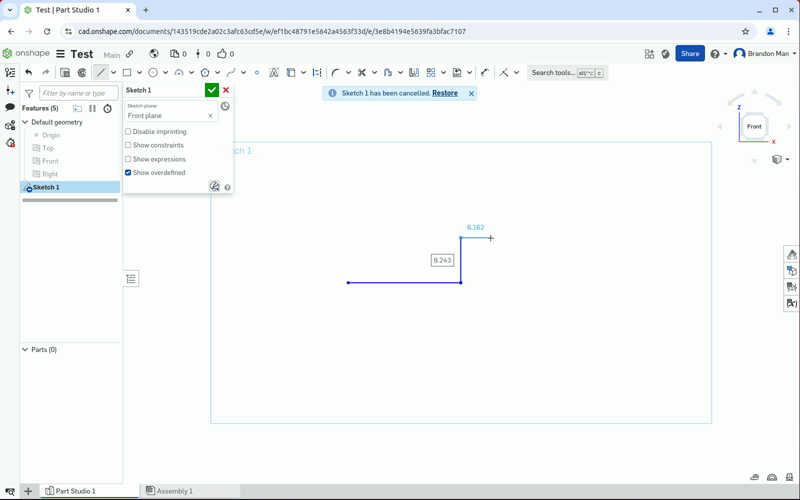
mouse_move(404, 237)
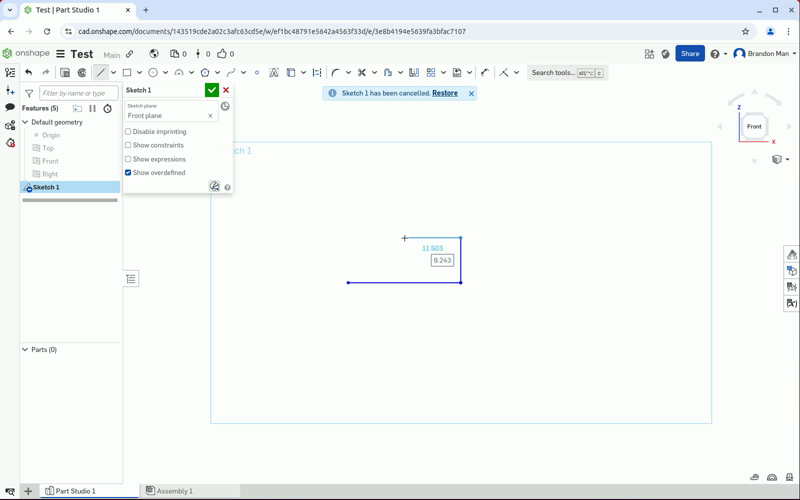
click(404, 237)
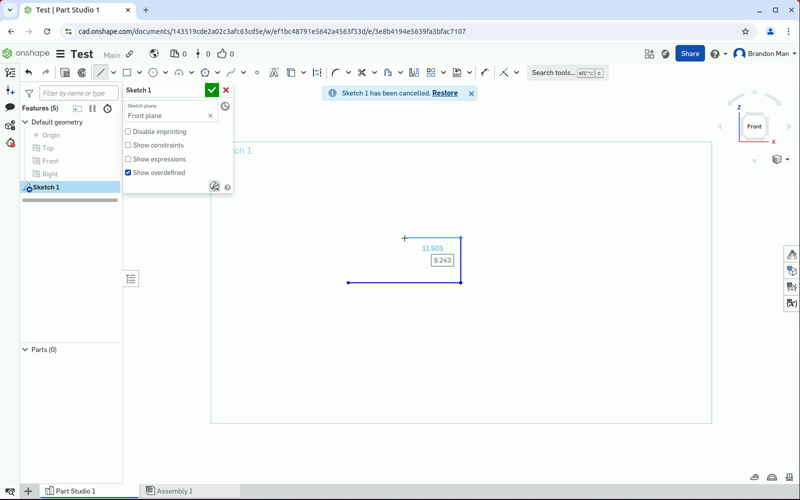
key_up(shift)
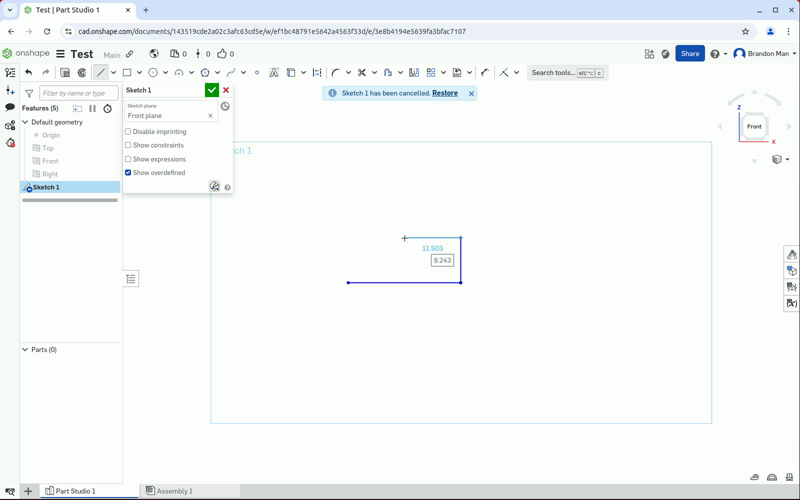
key_down(shift)
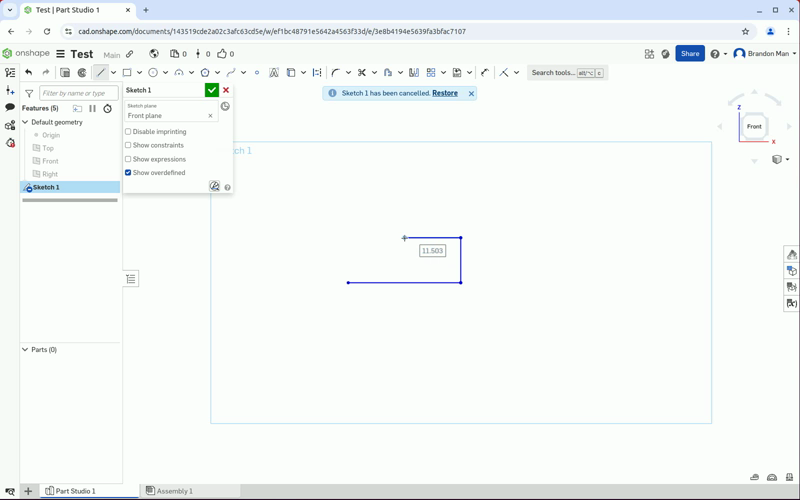
mouse_move(434, 237)
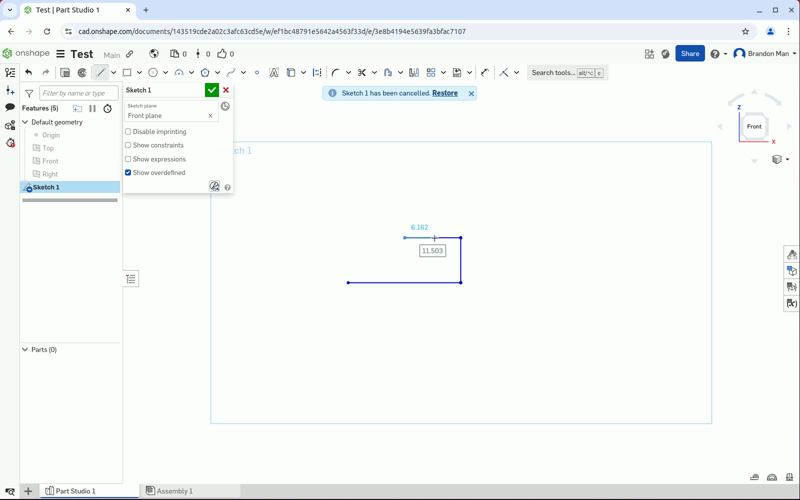
mouse_move(404, 204)
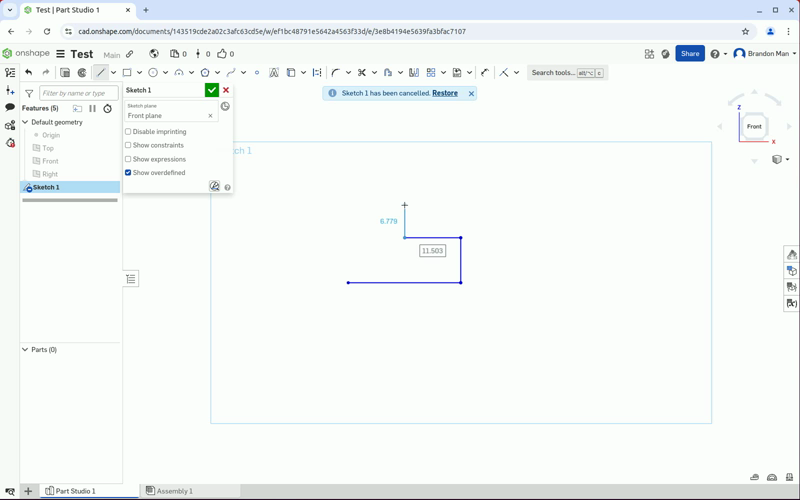
click(404, 204)
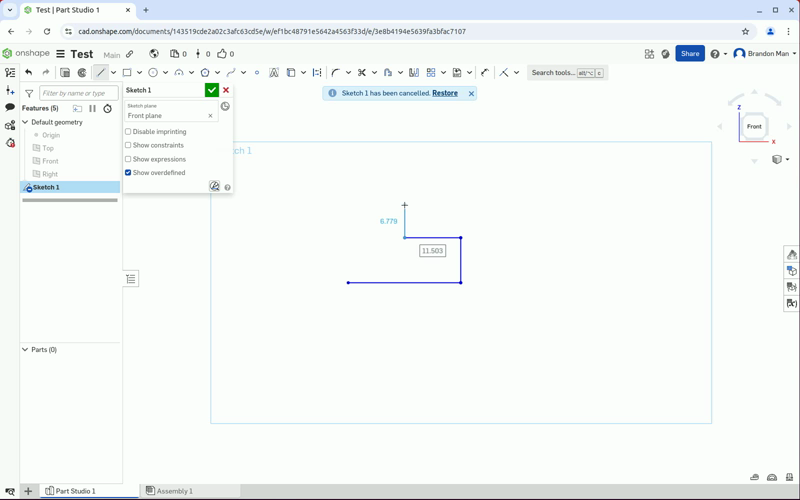
key_up(shift)
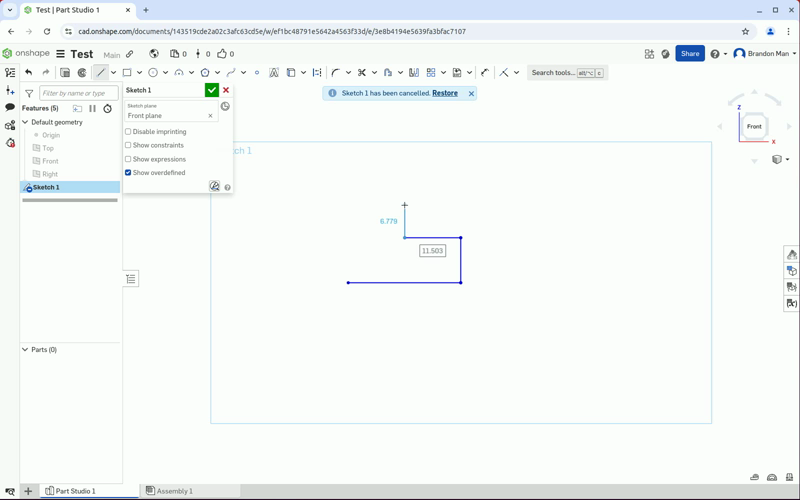
key_down(shift)
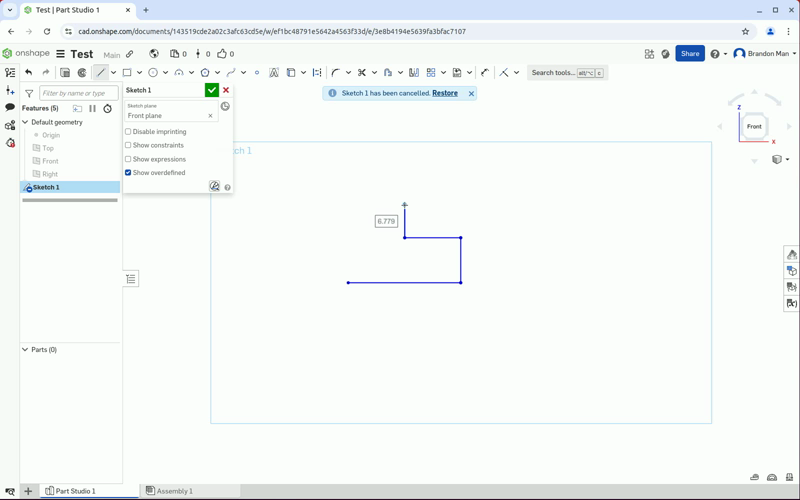
mouse_move(434, 204)
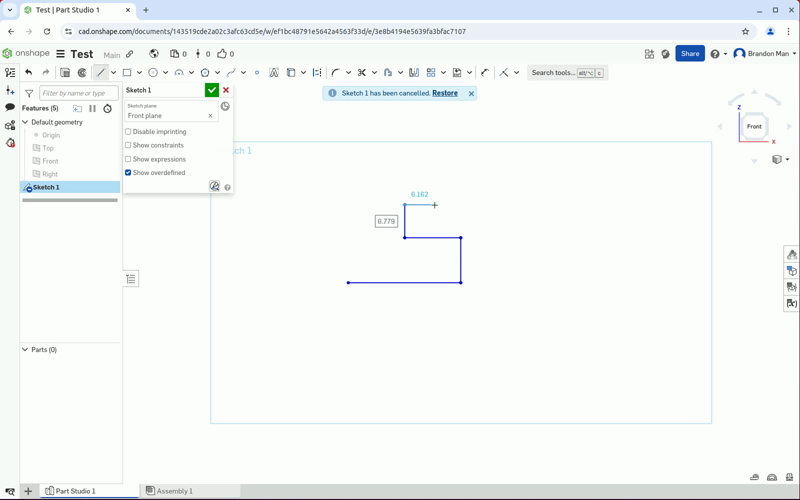
mouse_move(348, 204)
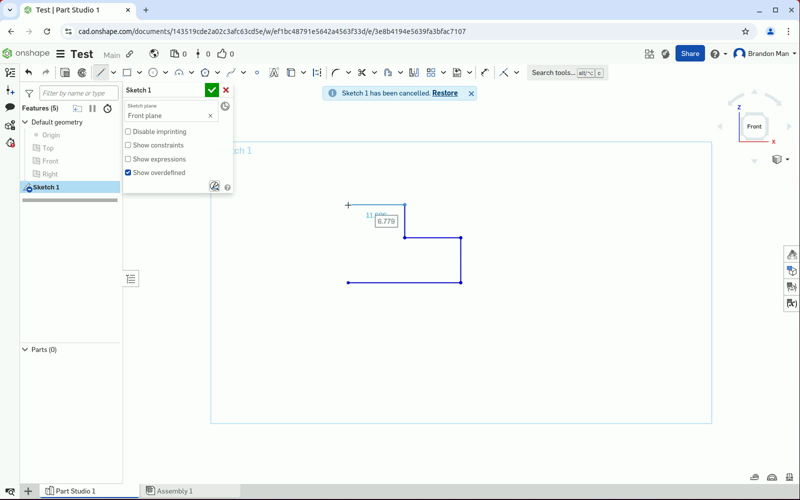
click(348, 204)
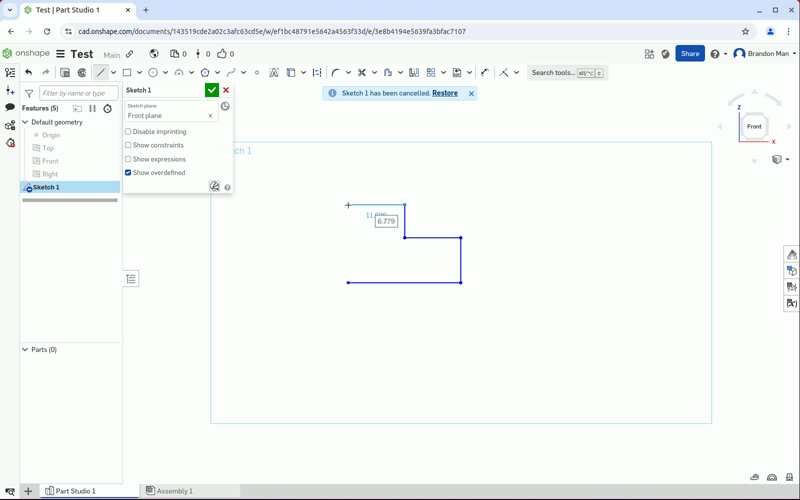
key_up(shift)
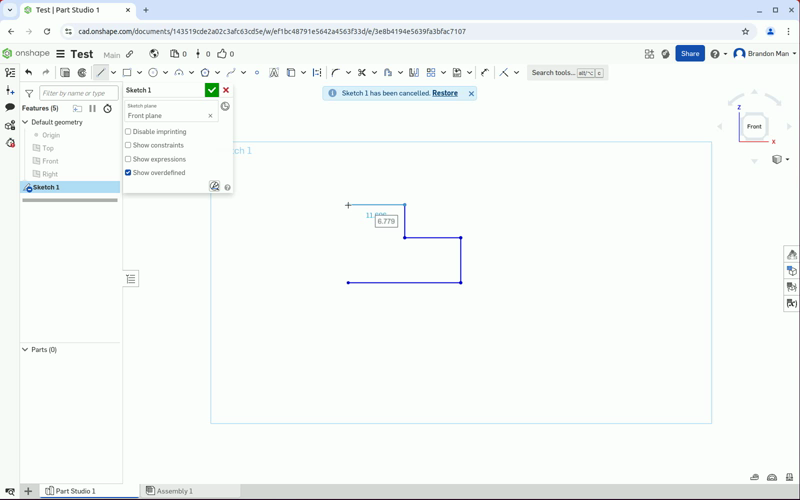
key_down(shift)
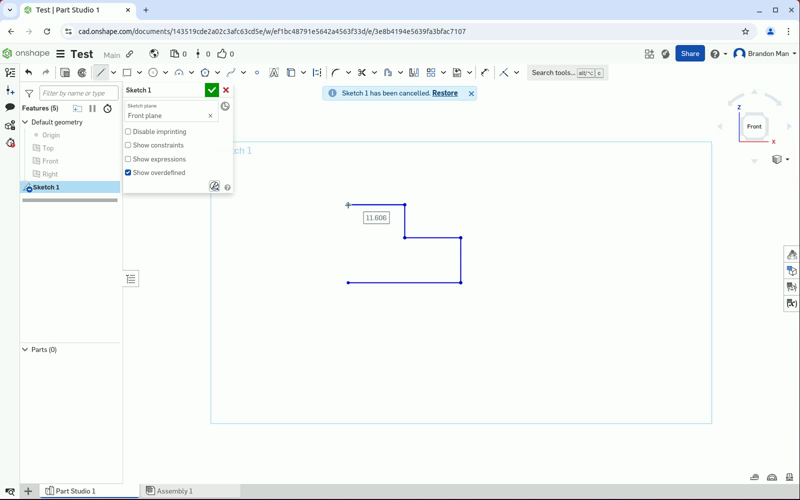
mouse_move(348, 282)
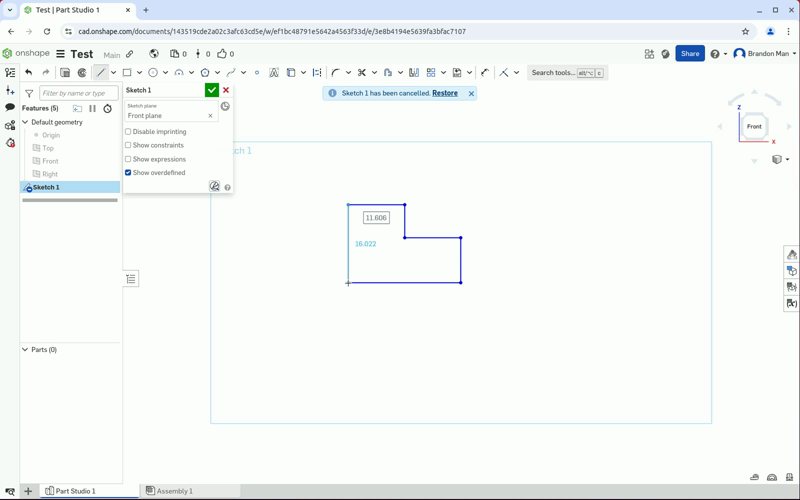
key_up(shift)
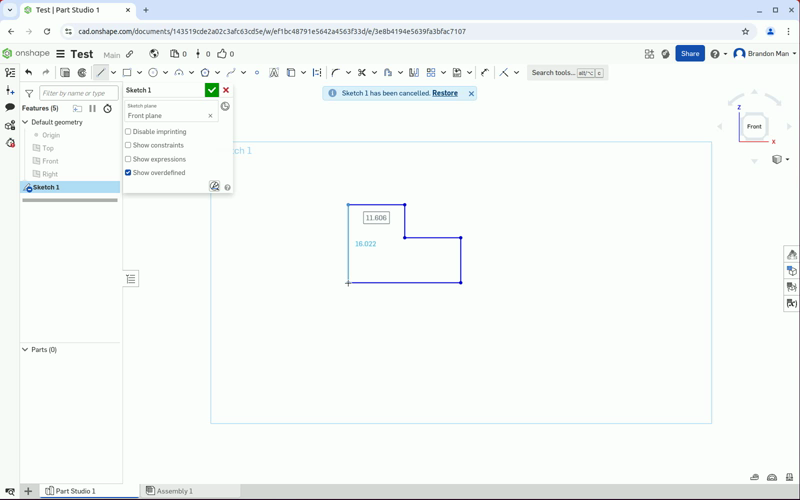
click(348, 282)
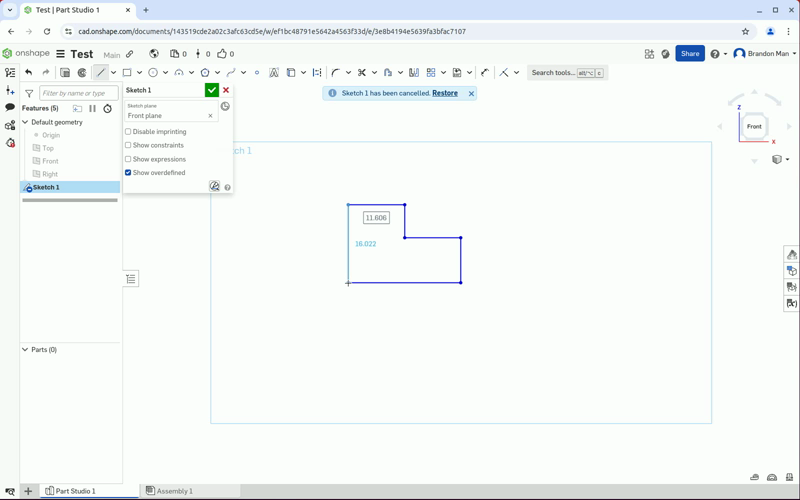
key(esc)
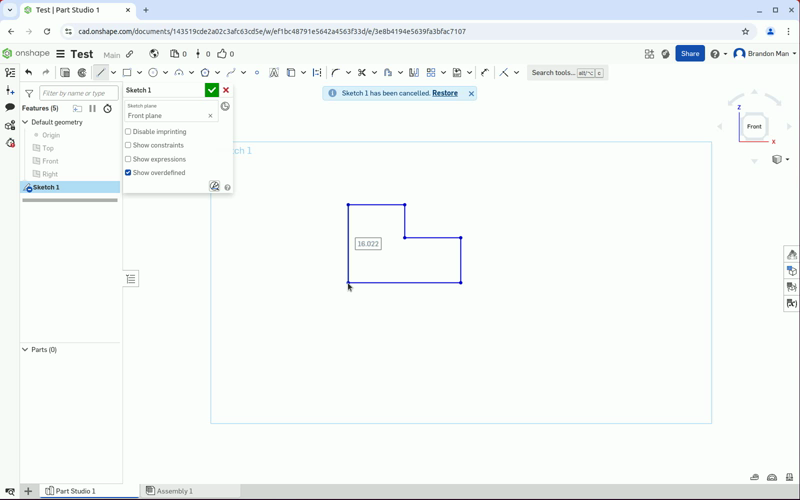
mouse_move(409, 276)
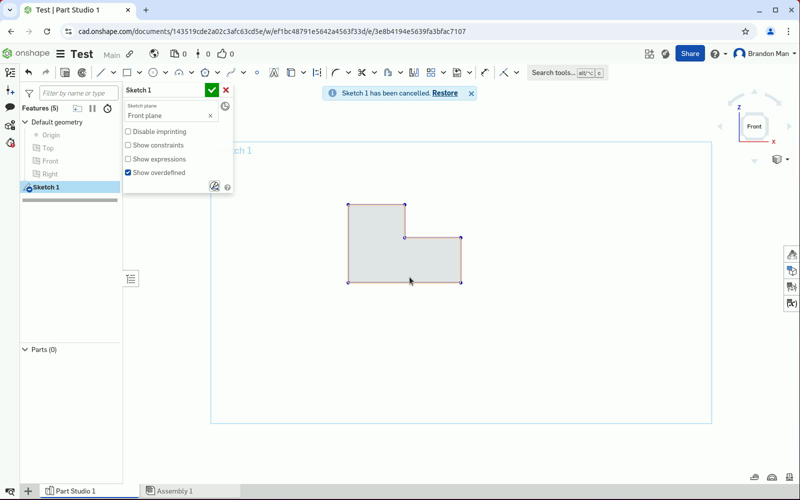
click(409, 276)
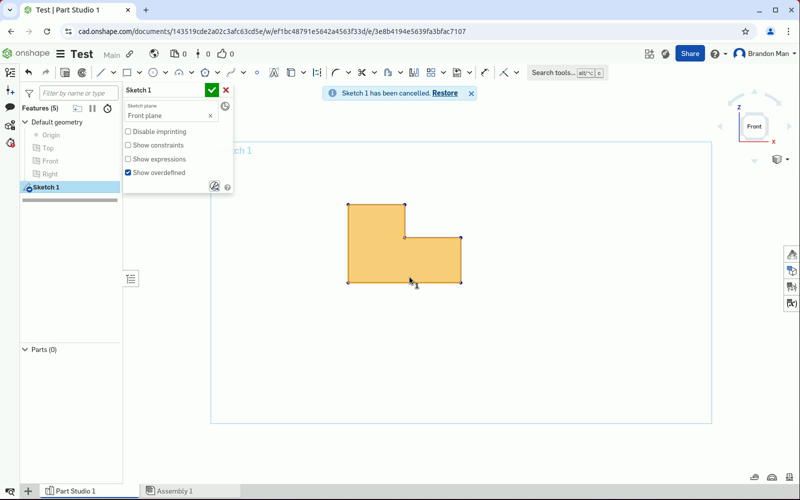
mouse_move(73, 352)
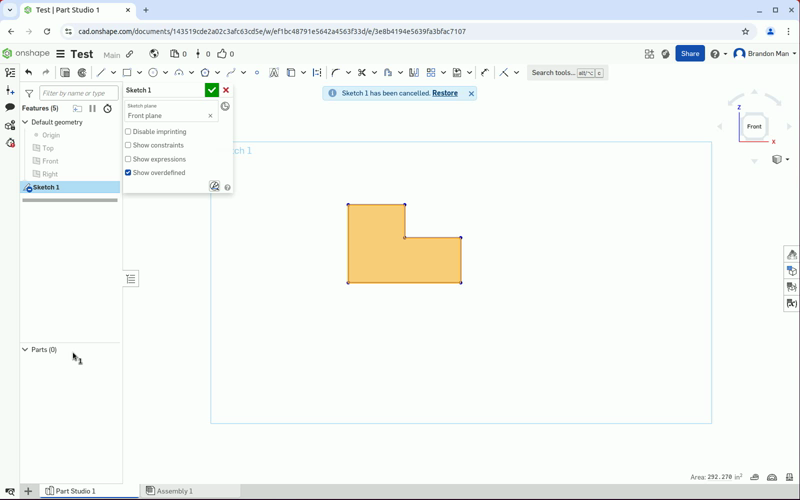
key(shift+y)
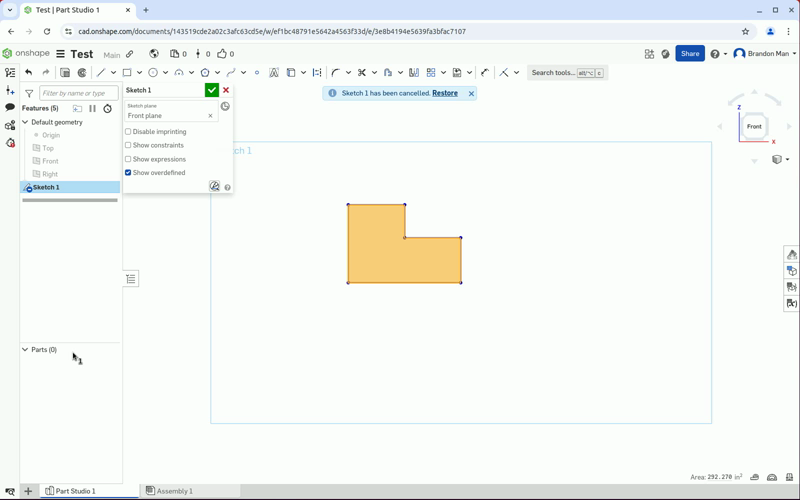
key(shift+e)
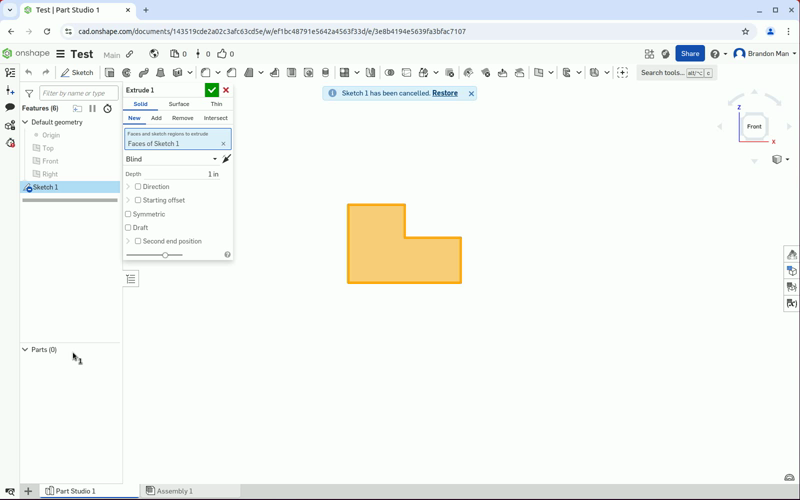
mouse_move(143, 106)
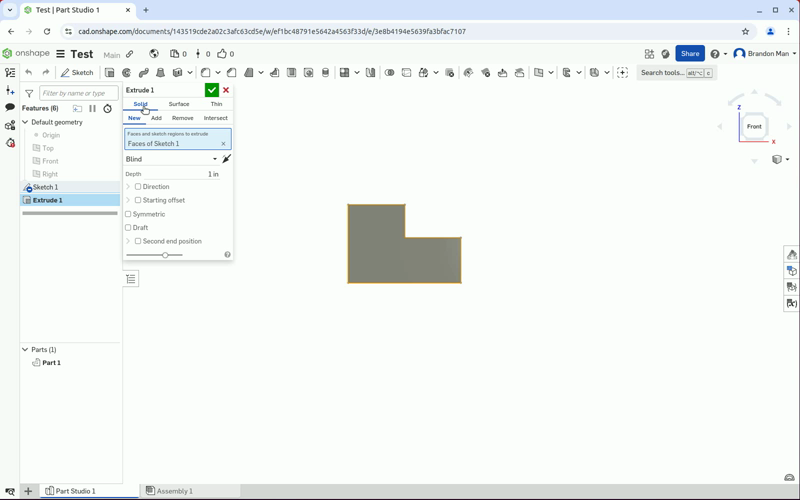
click(143, 106)
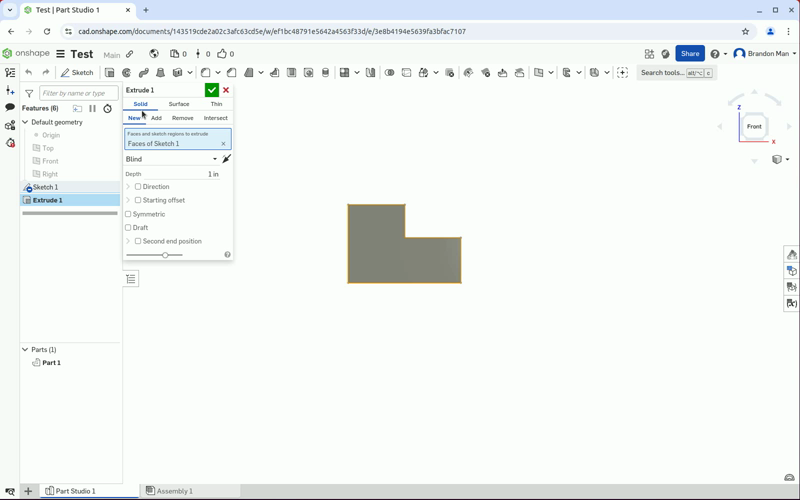
mouse_move(137, 120)
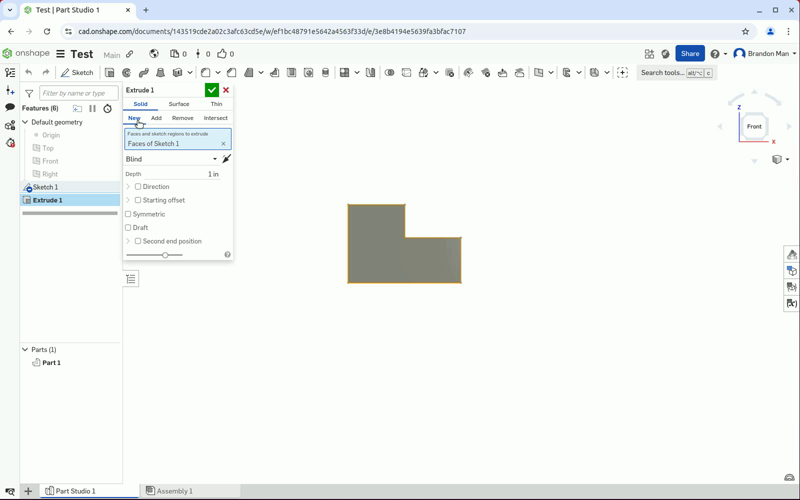
click(137, 120)
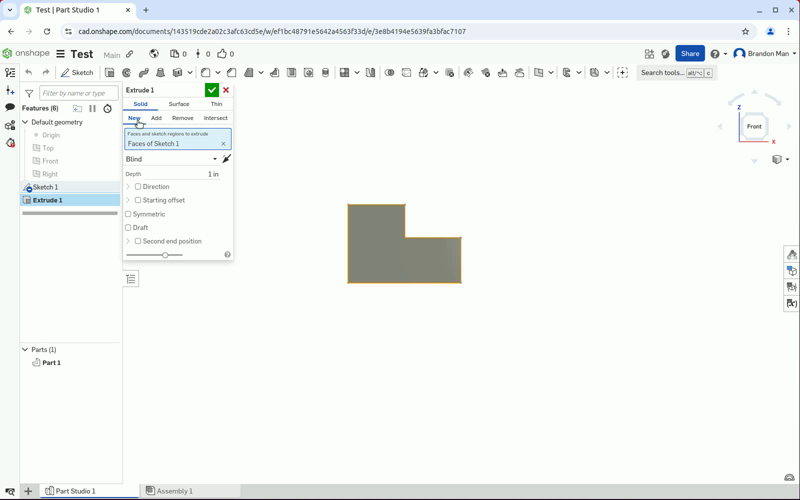
key(tab, 4)
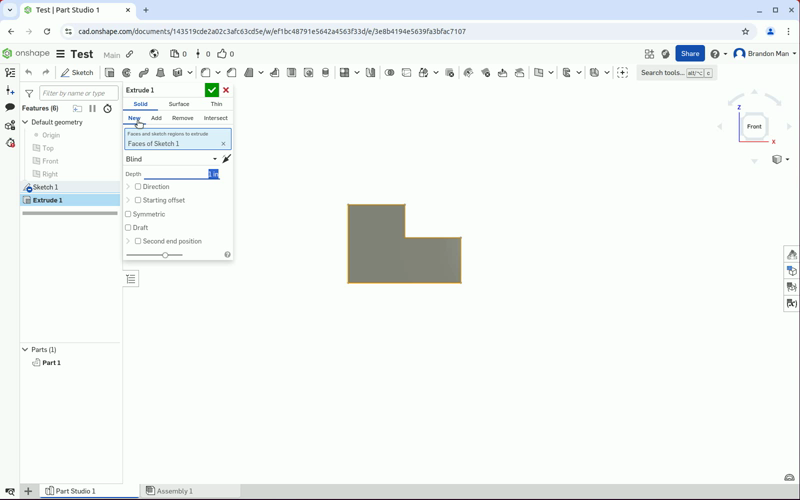
text(13.961)
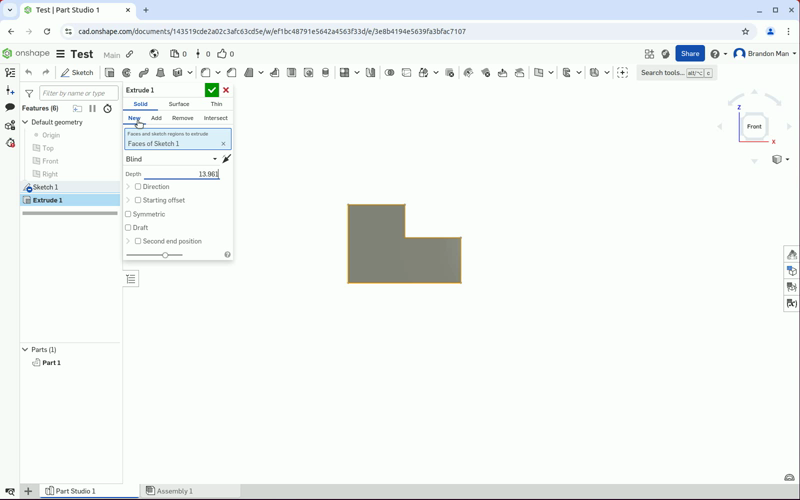
key(enter)
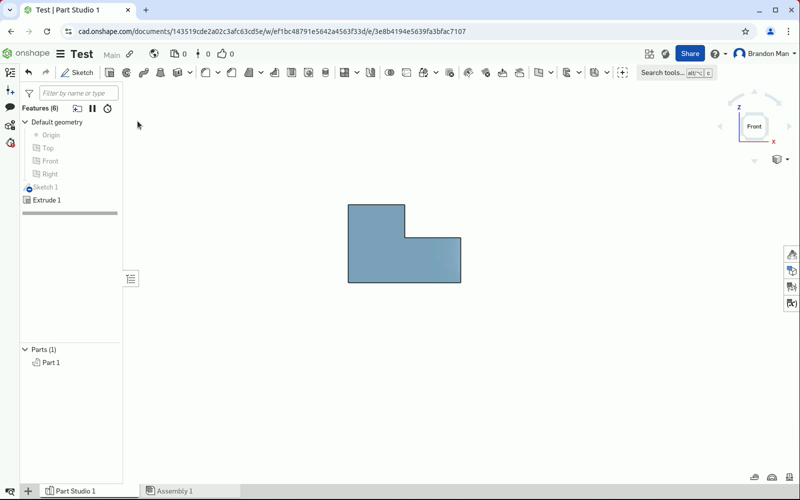
key(shift+h)
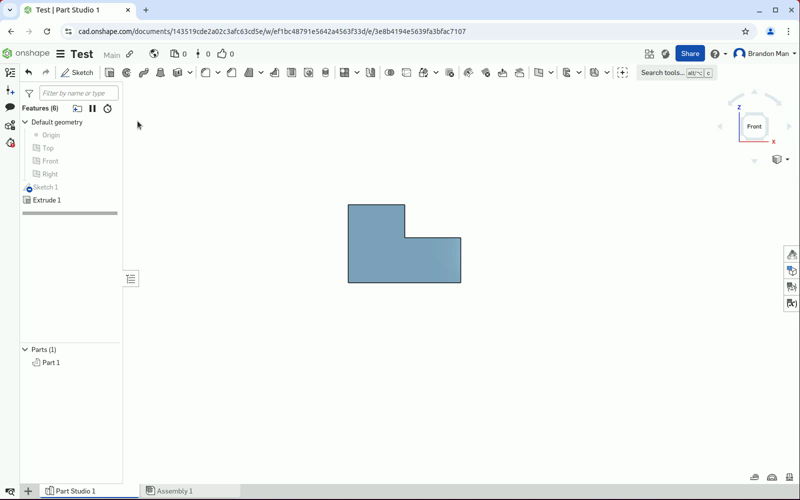
key(shift+h)
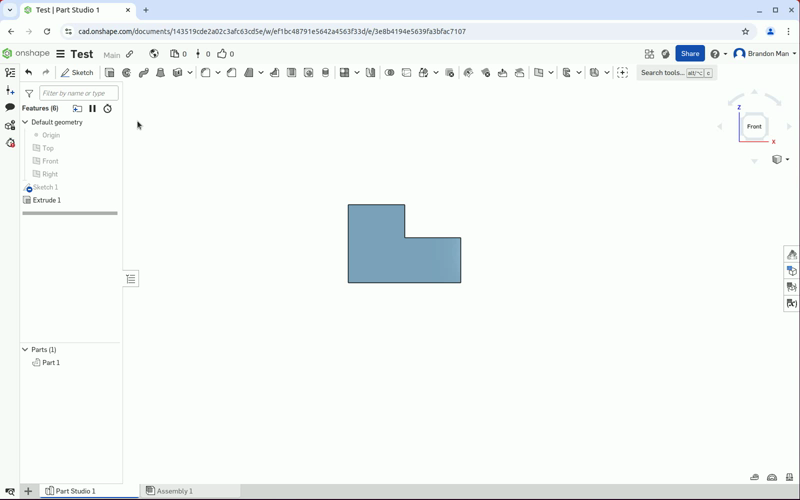
mouse_move(73, 189)
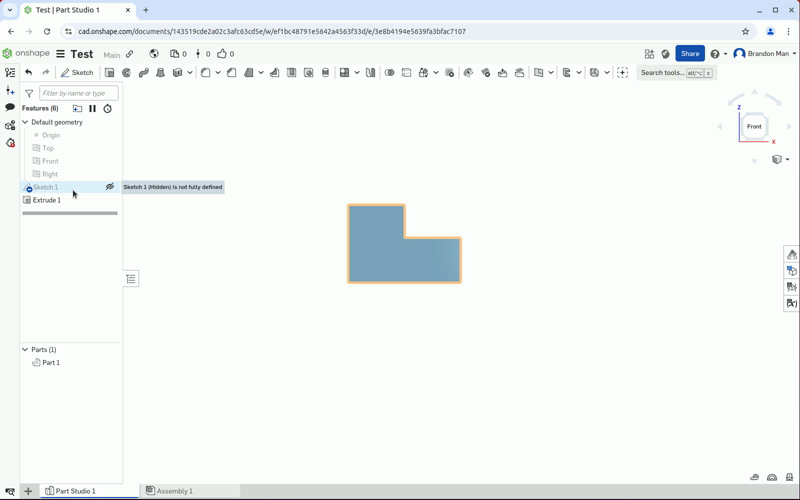
click(73, 189)
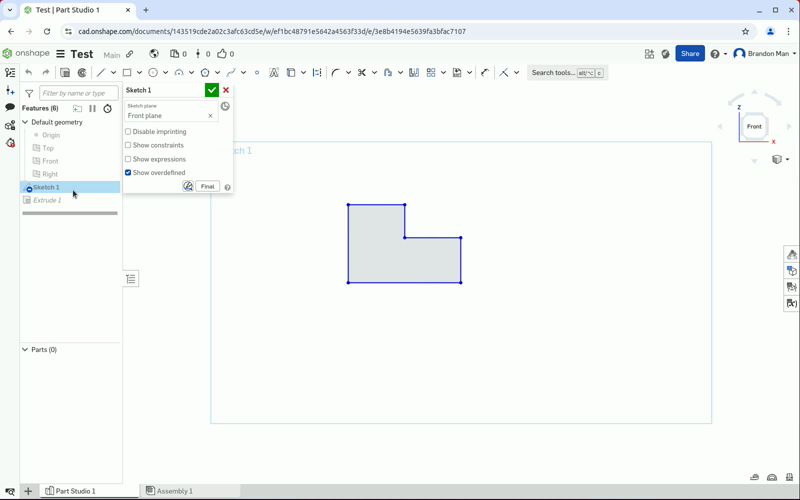
mouse_move(229, 92)
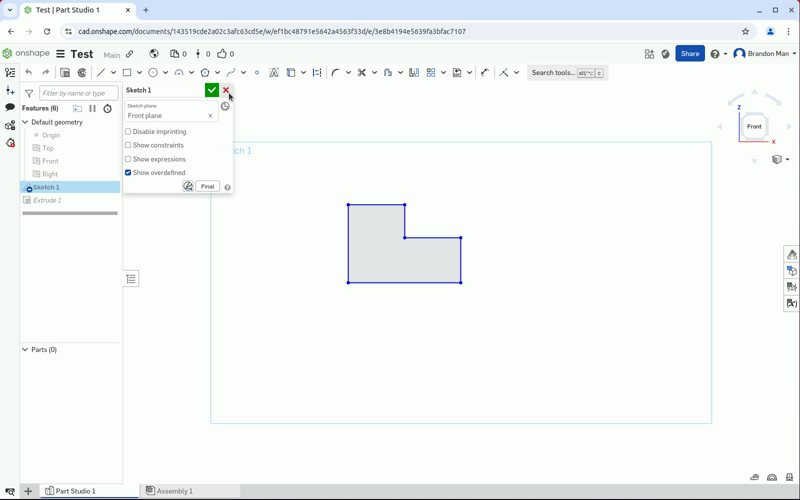
click(229, 92)
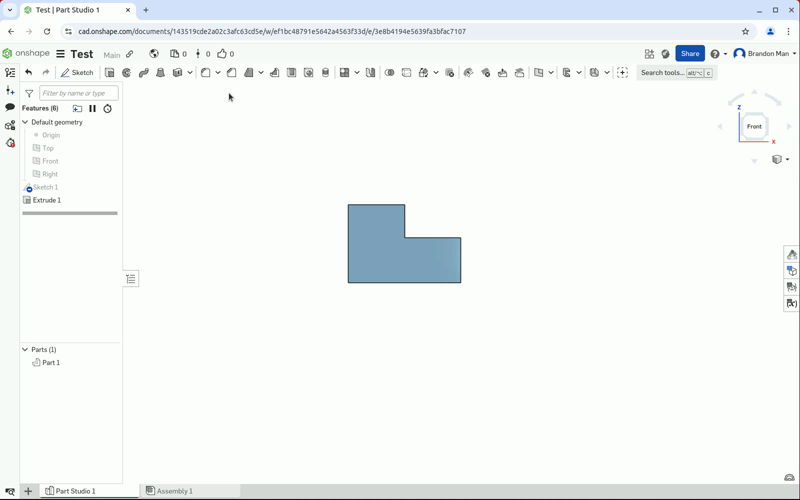
mouse_move(73, 352)
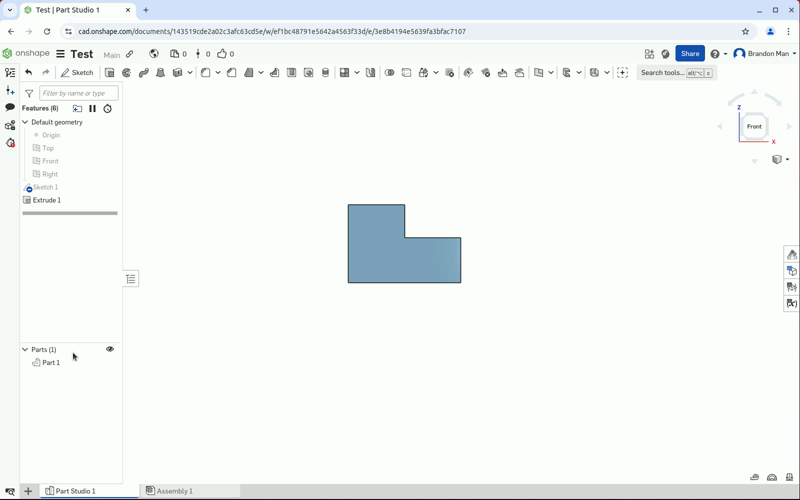
key(y)
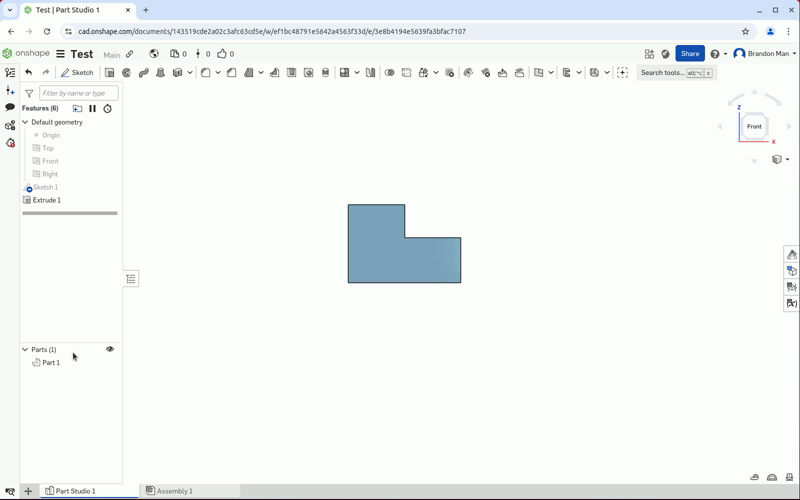
key(shift+p)
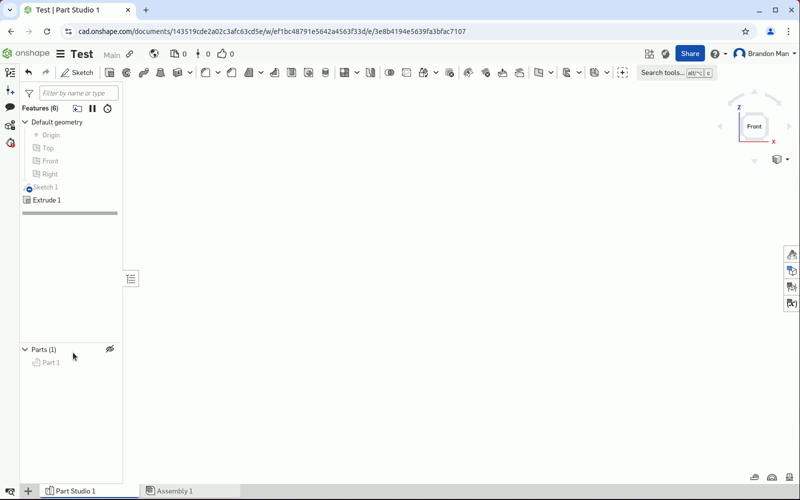
key(space)
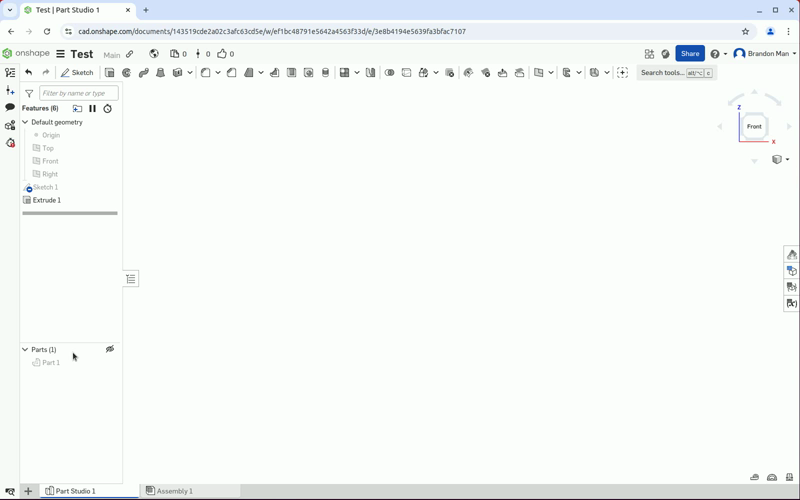
key_down(shift)
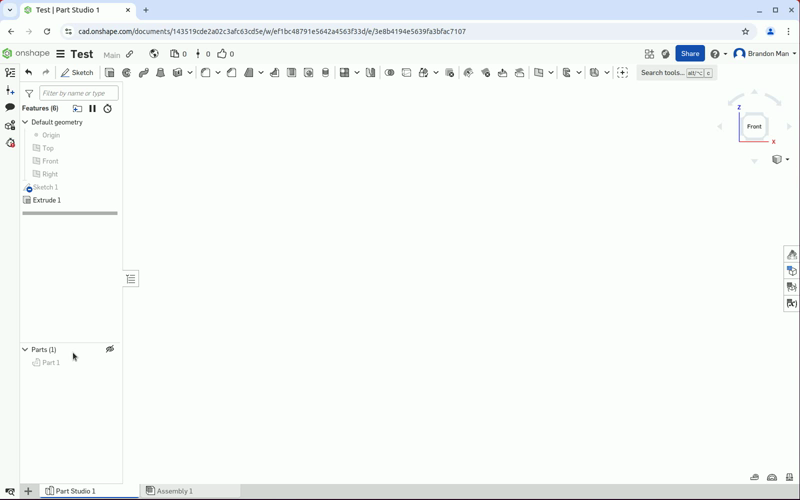
key(down)
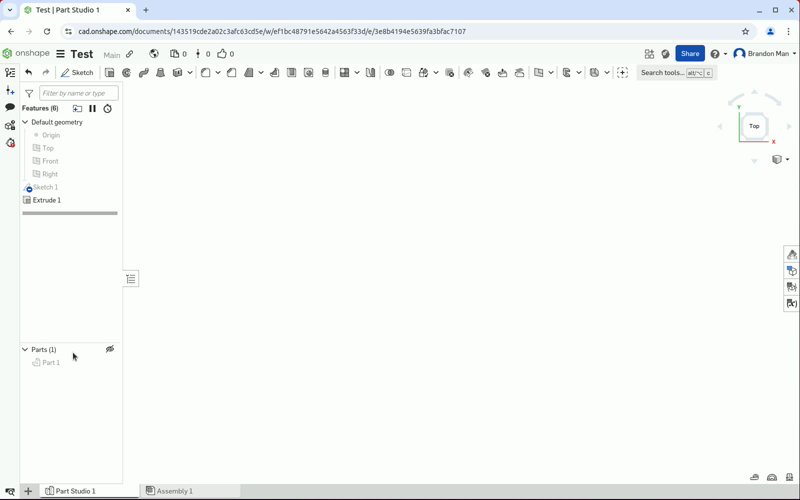
key_up(shift)
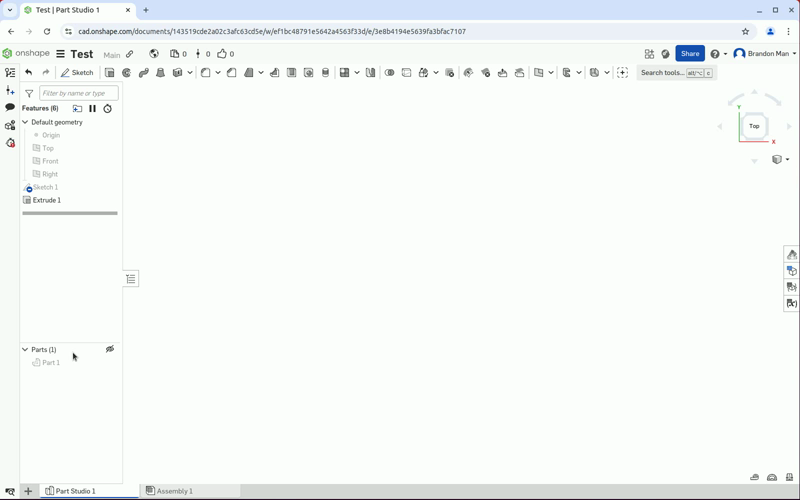
mouse_move(73, 352)
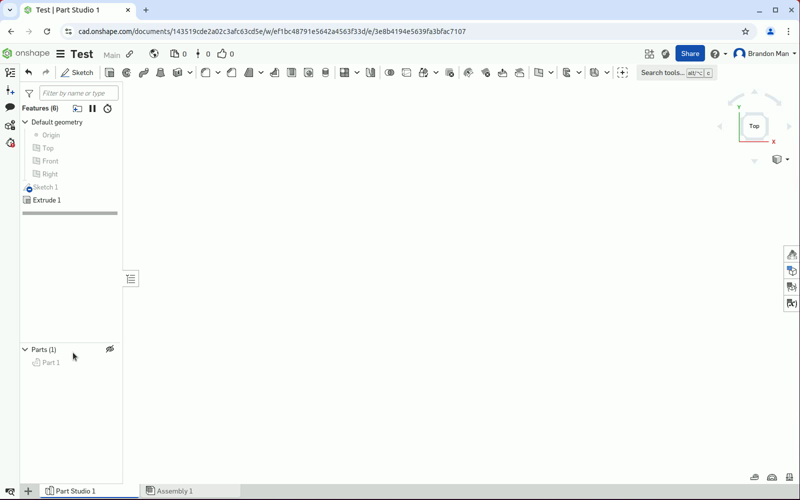
key(shift+y)
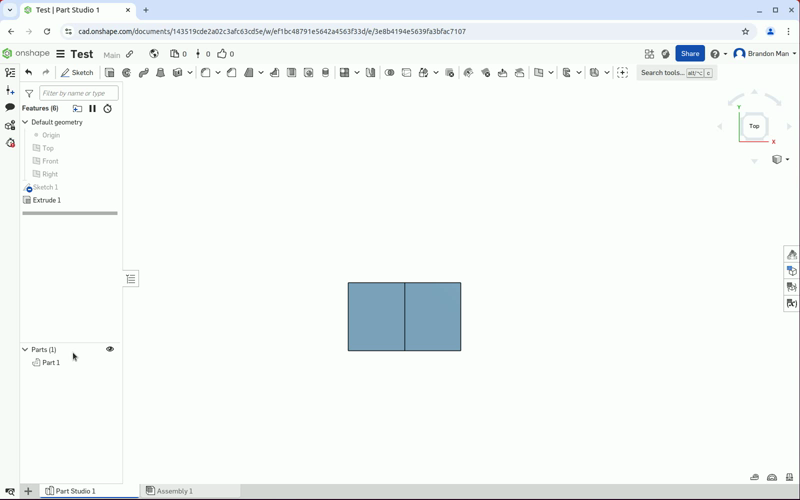
mouse_move(541, 75)
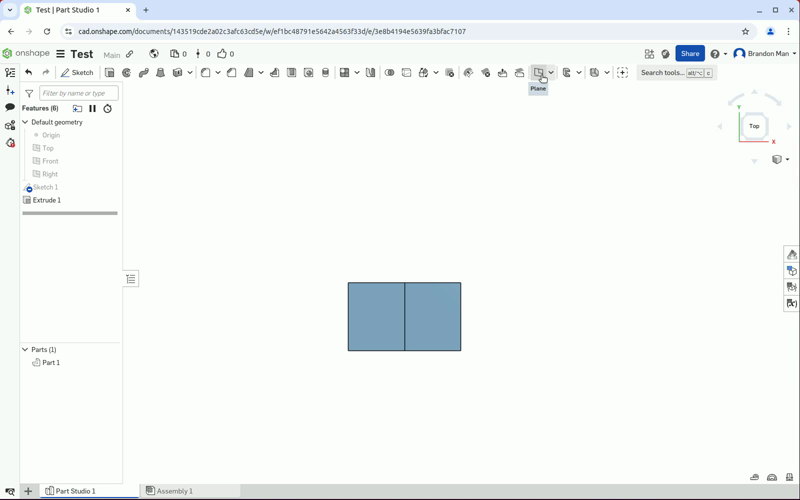
click(541, 75)
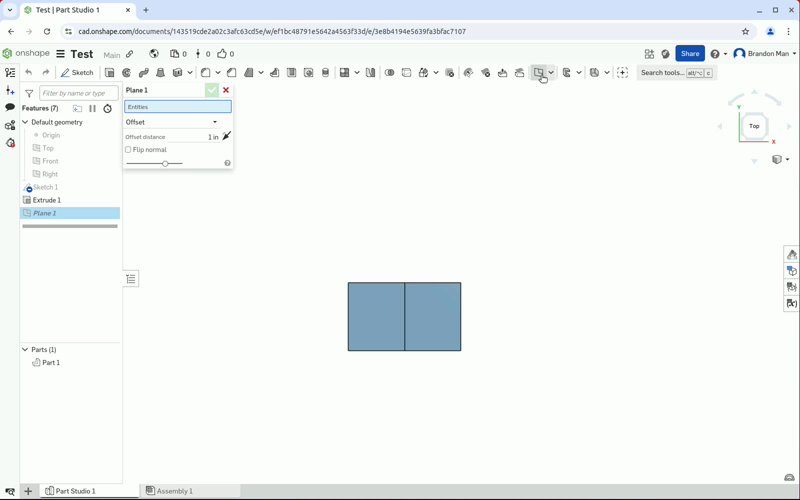
mouse_move(73, 150)
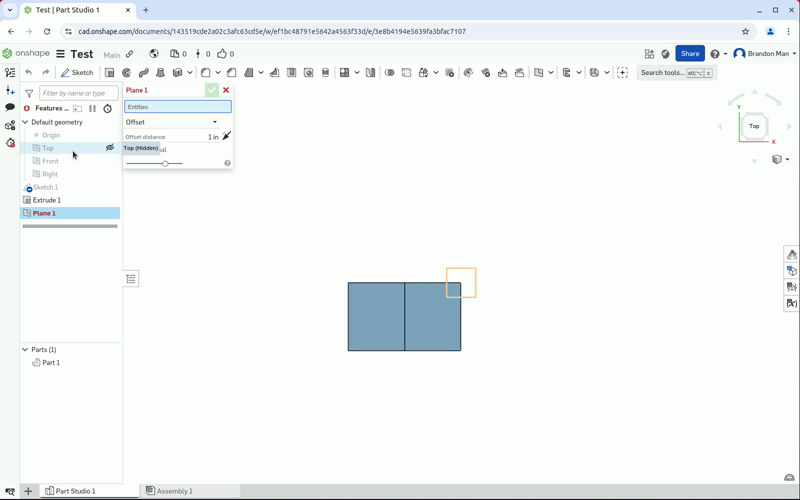
click(73, 150)
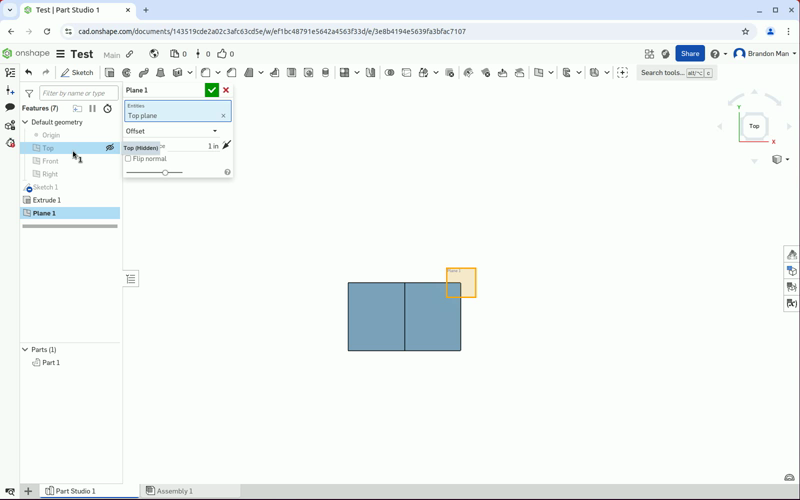
key(tab, 2)
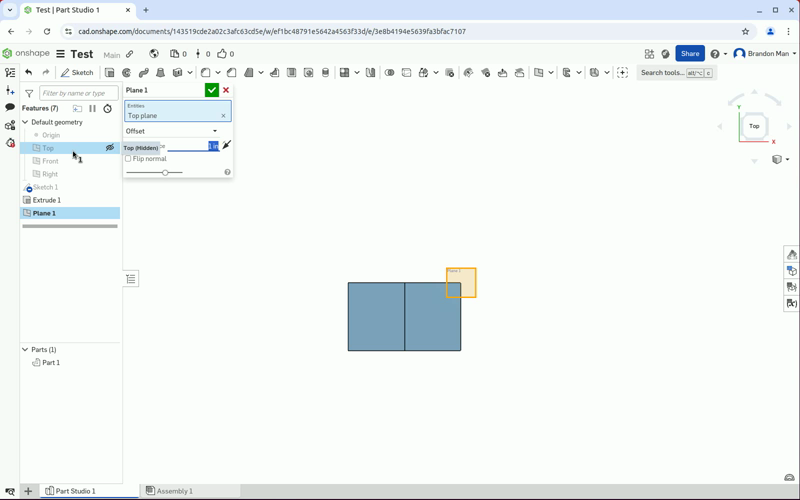
text(9.151)
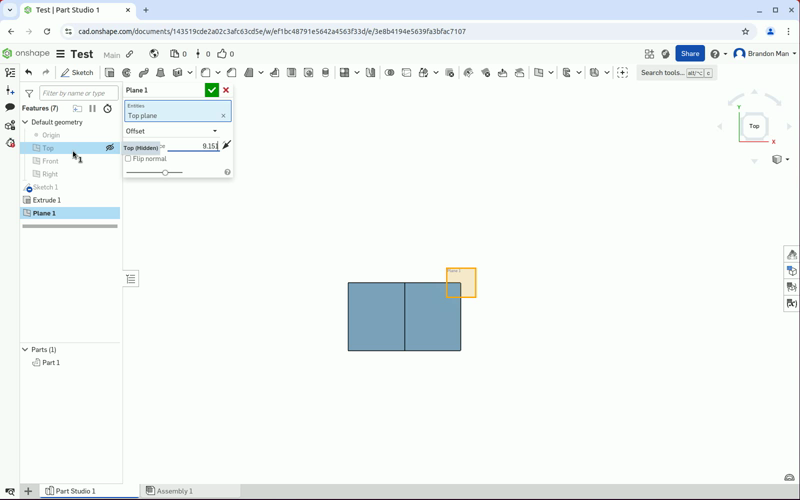
key(enter, 2)
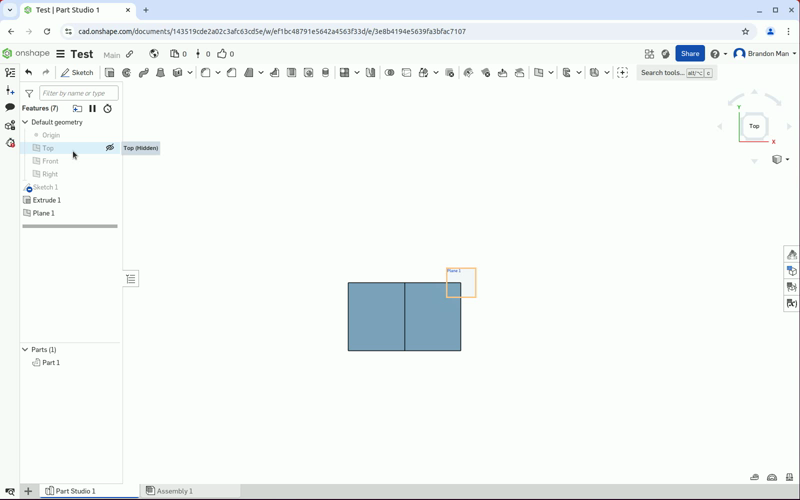
key(shift+s)
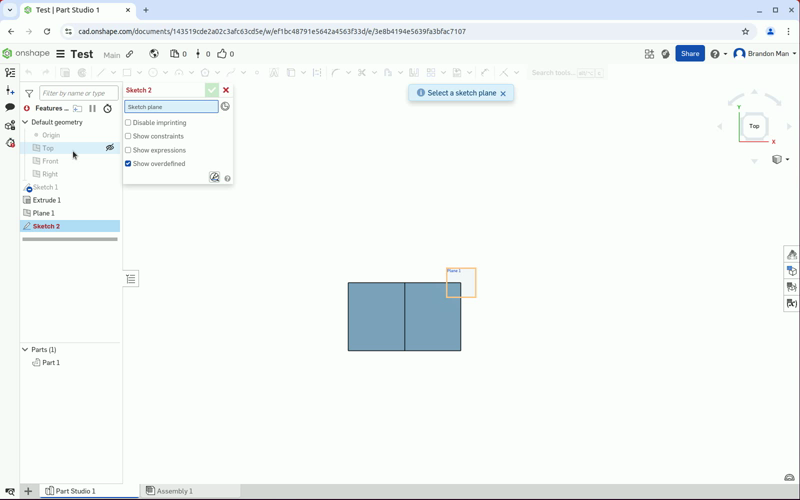
mouse_move(73, 215)
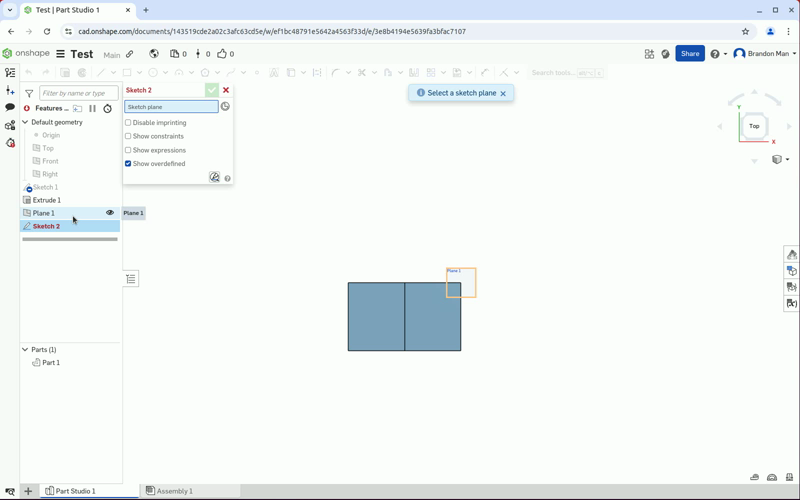
click(73, 215)
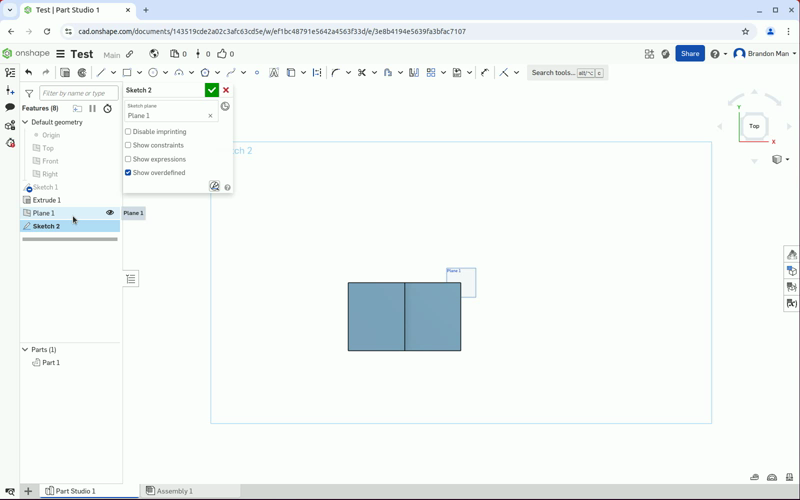
mouse_move(73, 352)
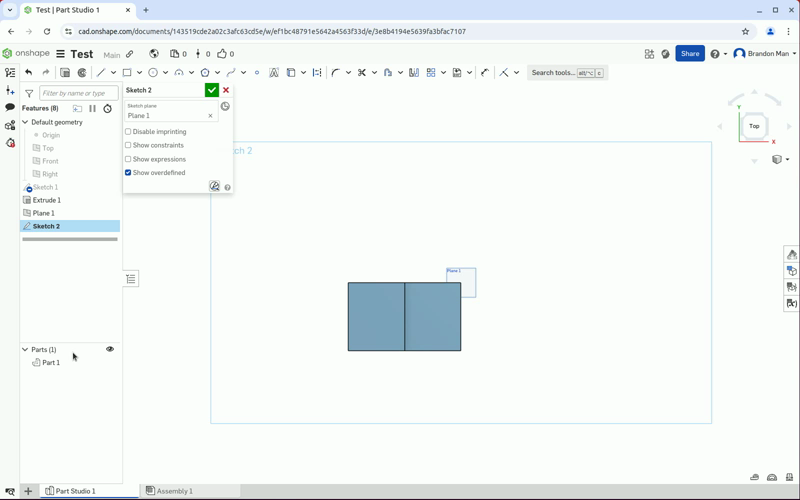
key(y)
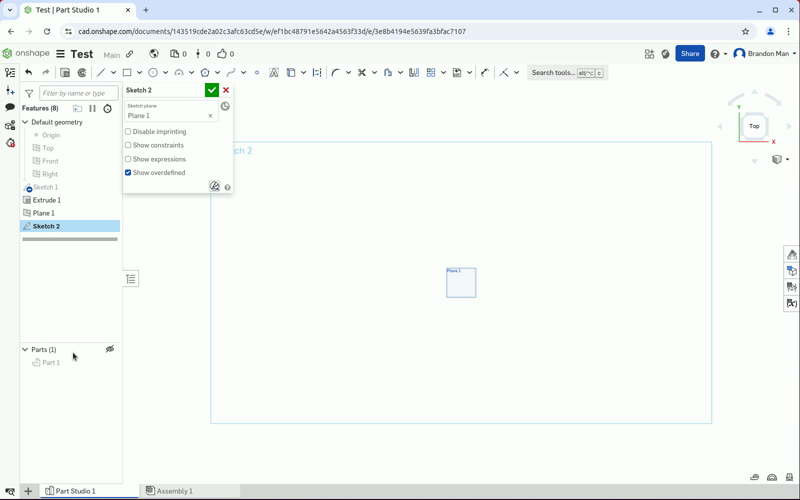
key(c)
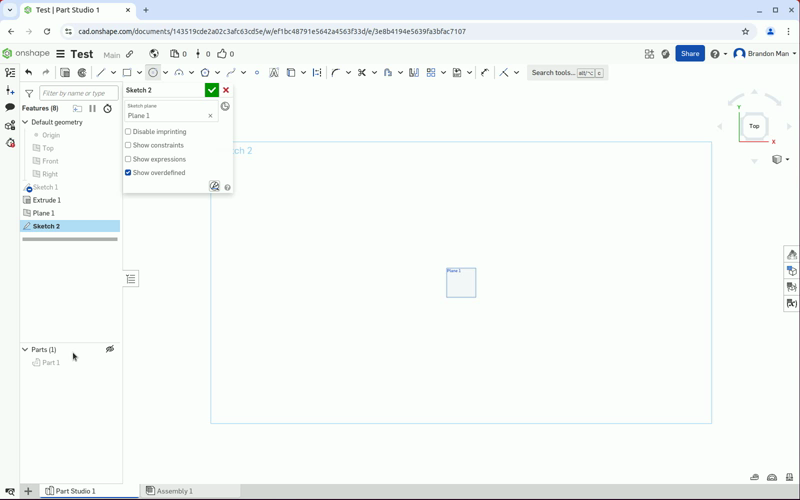
key_down(shift)
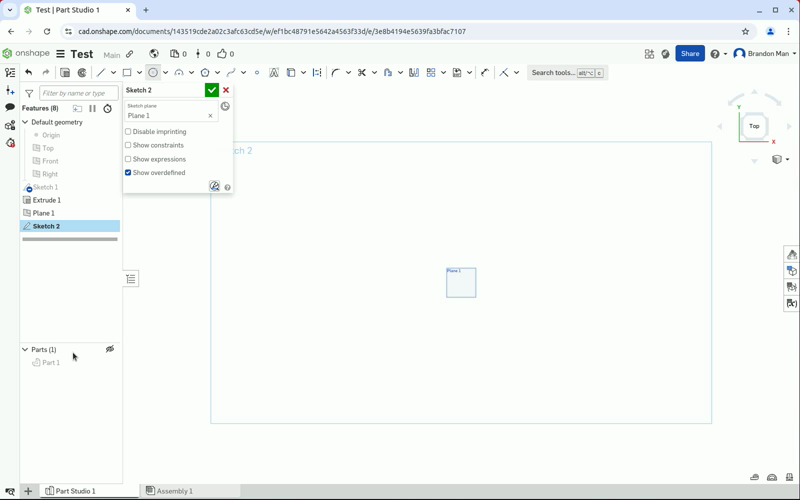
mouse_move(432, 316)
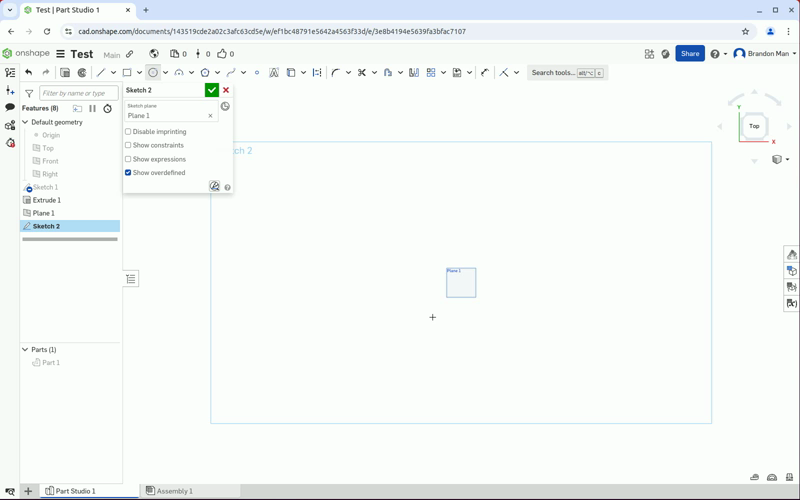
click(432, 316)
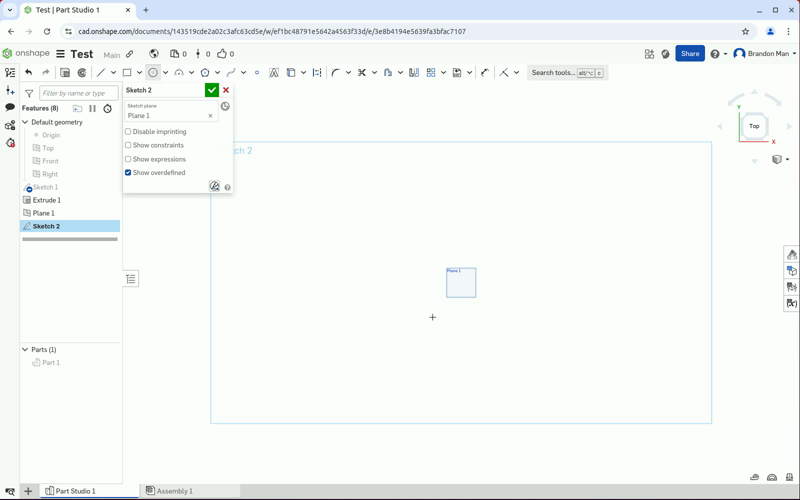
key_up(shift)
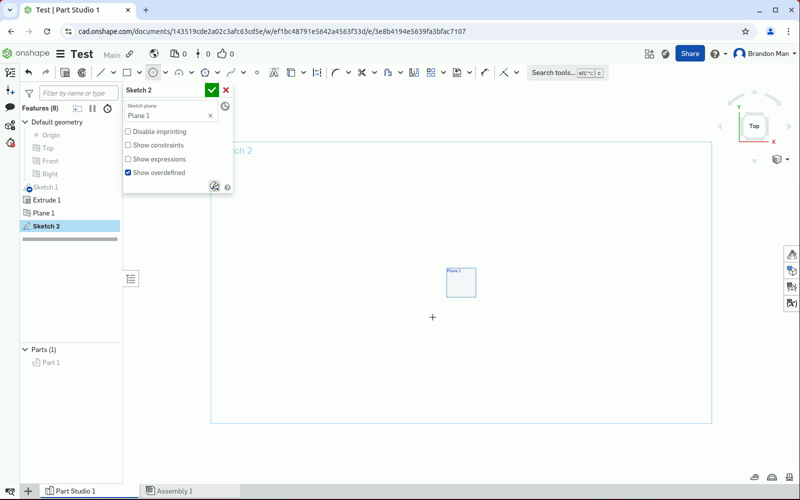
mouse_move(452, 316)
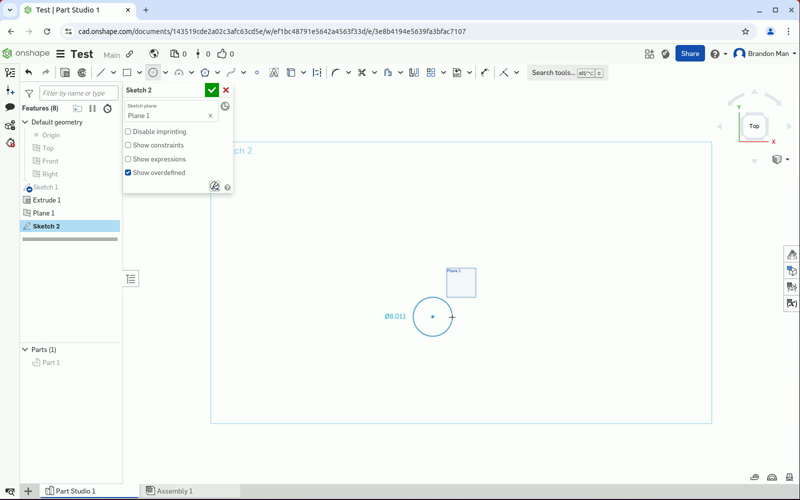
click(452, 316)
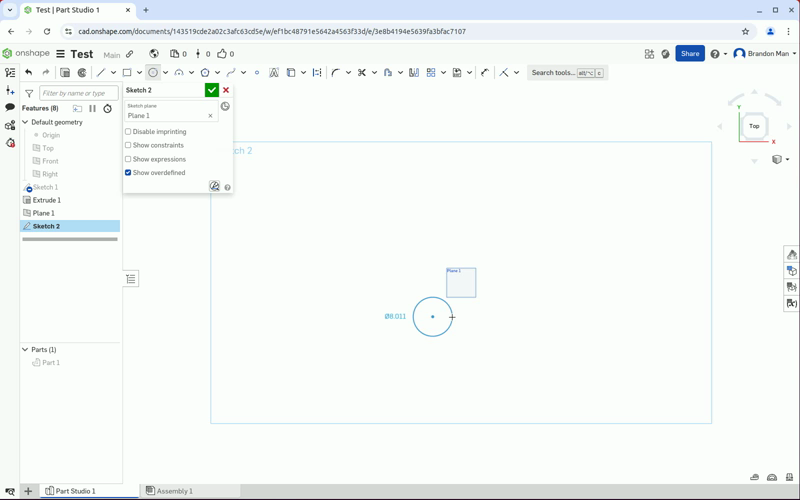
key(esc)
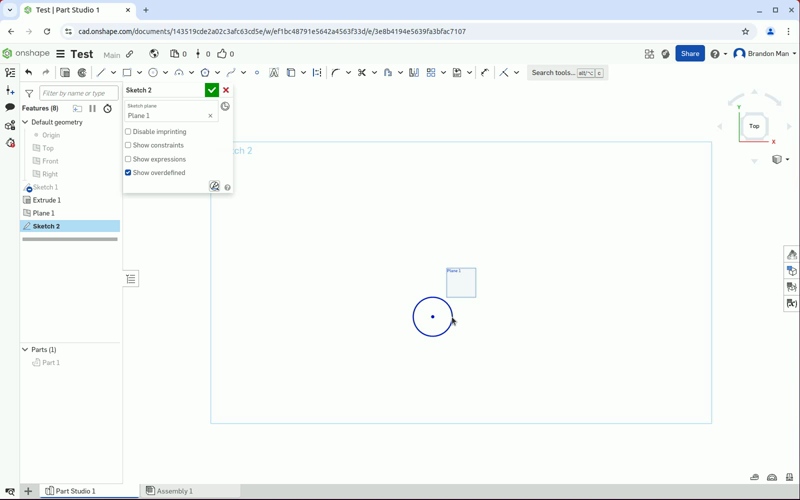
mouse_move(432, 300)
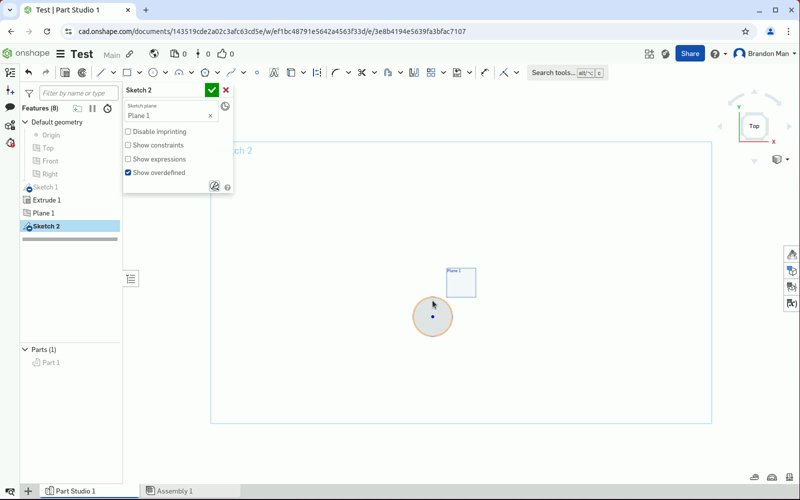
scroll(6)
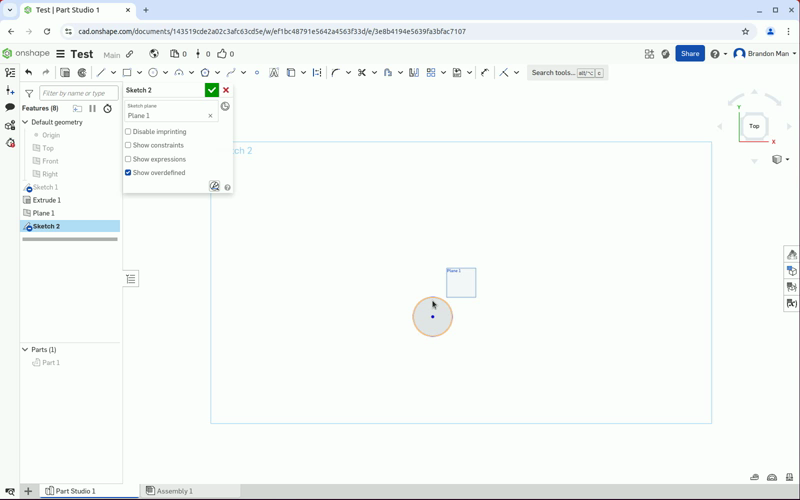
scroll(6)
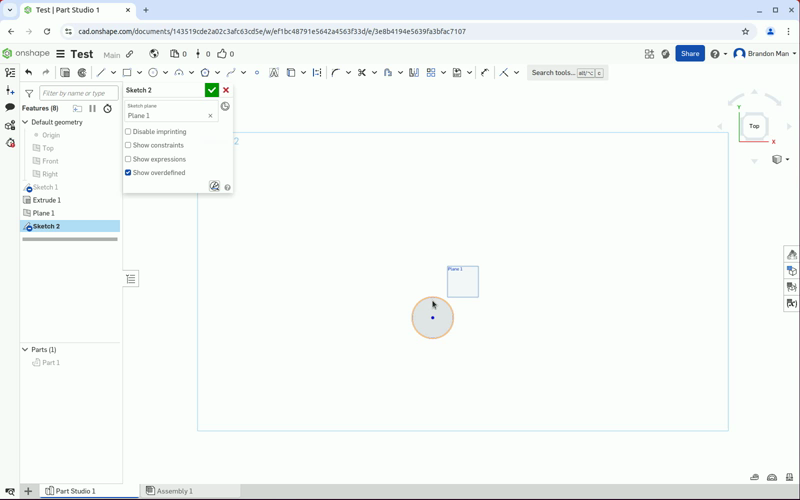
scroll(6)
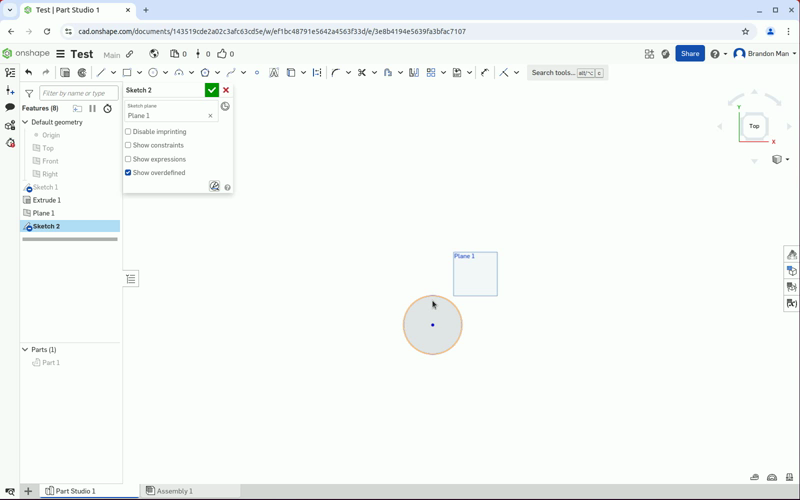
scroll(6)
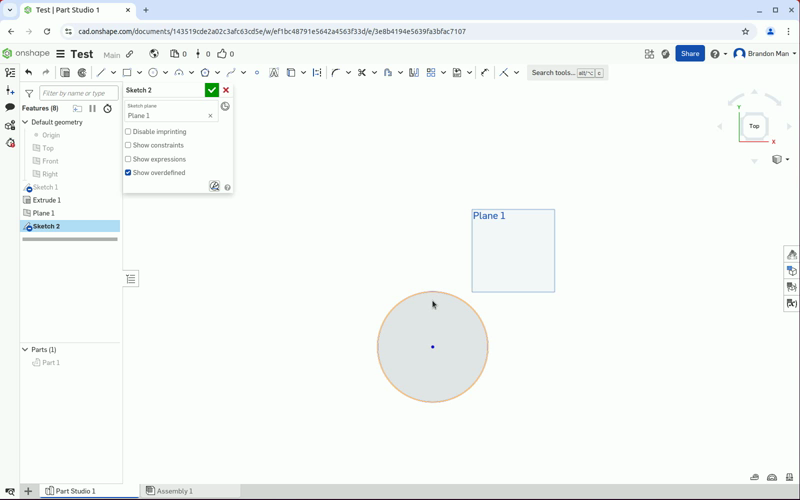
scroll(6)
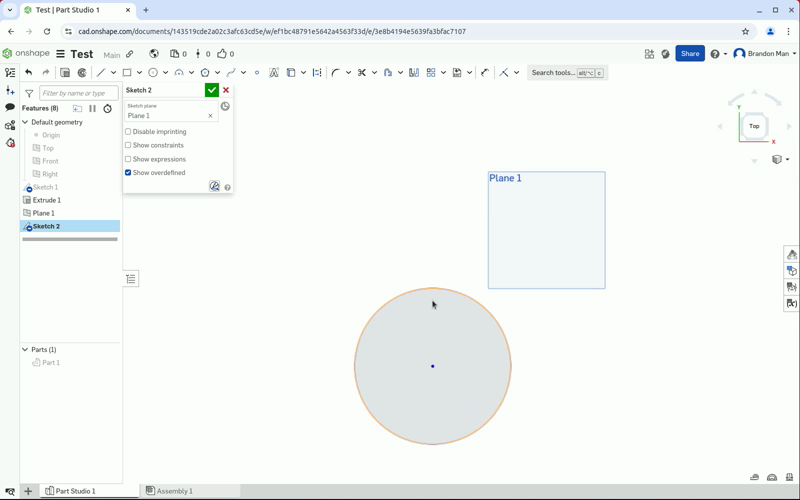
scroll(6)
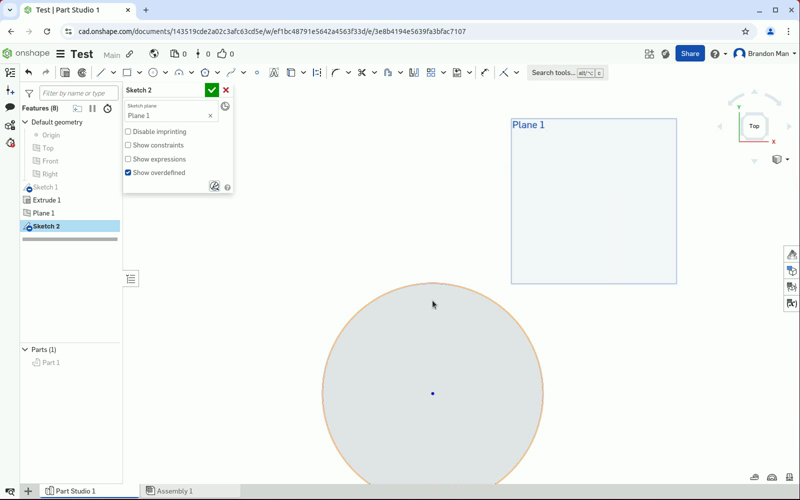
scroll(6)
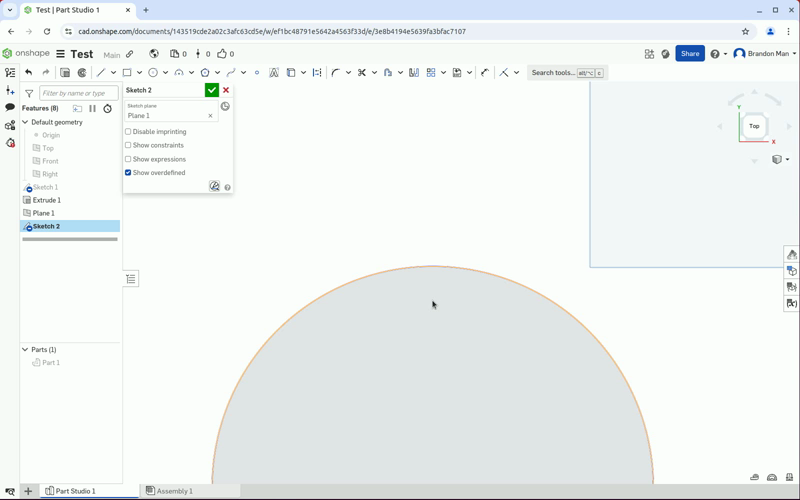
click(432, 300)
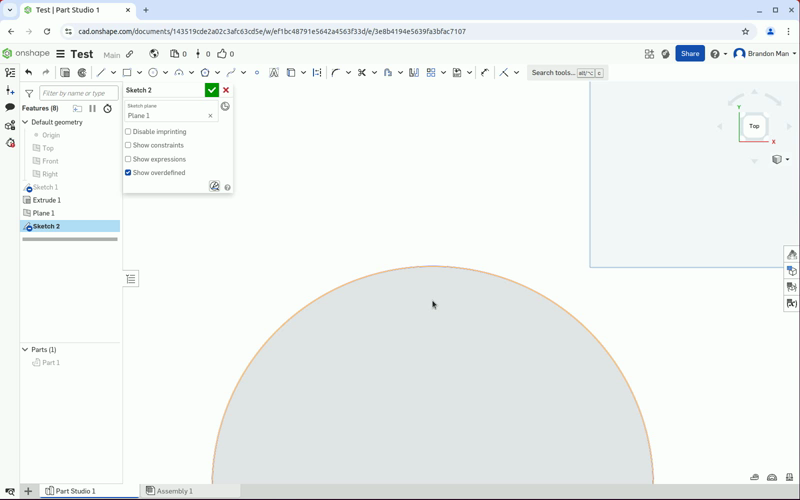
scroll(-6)
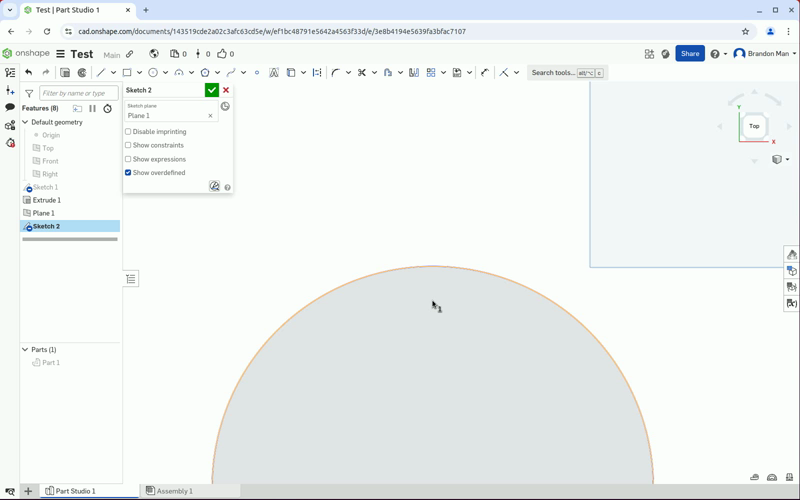
scroll(-6)
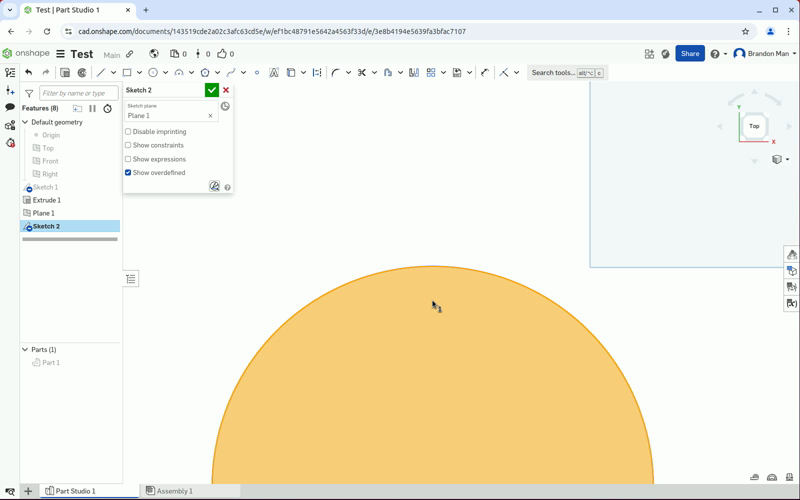
scroll(-6)
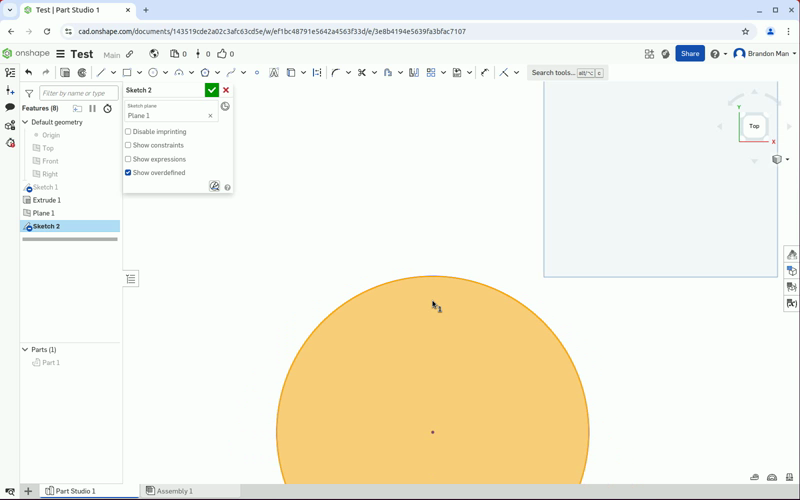
scroll(-6)
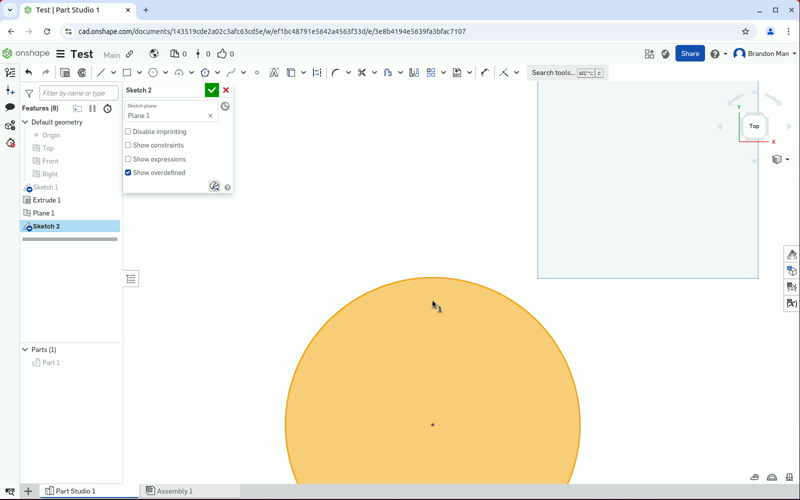
scroll(-6)
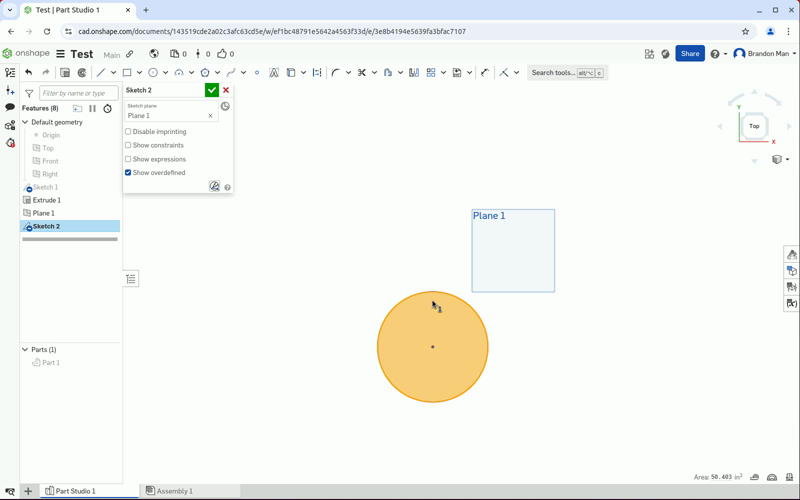
scroll(-6)
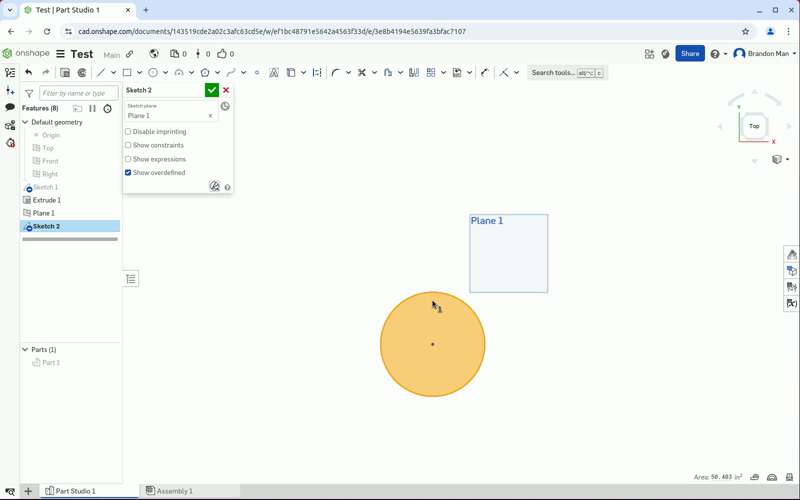
scroll(-6)
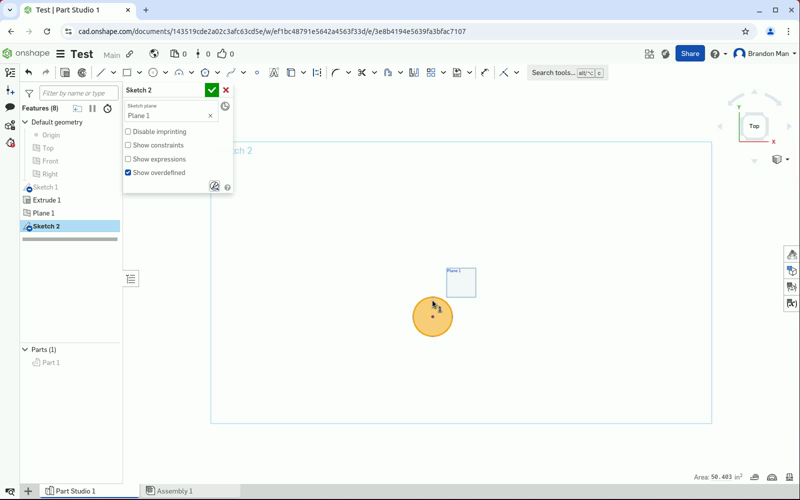
mouse_move(73, 352)
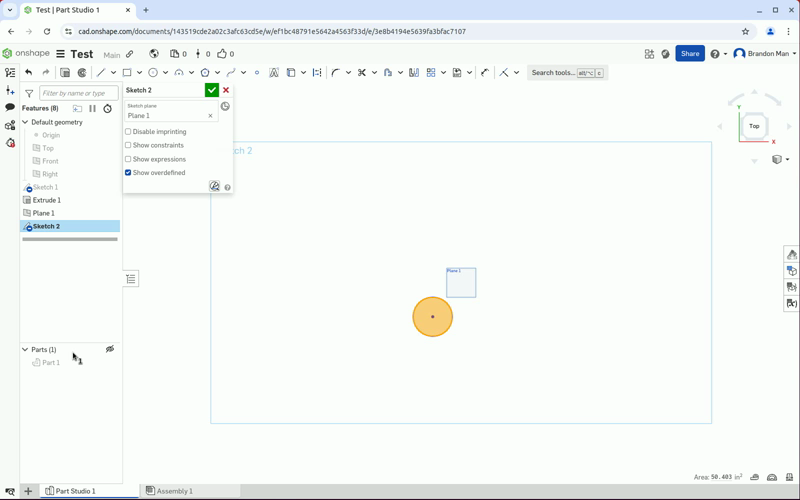
key(shift+y)
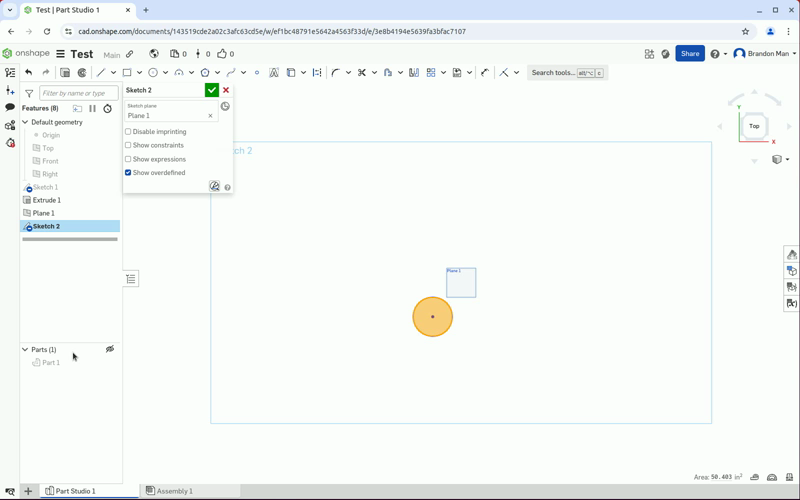
key(shift+e)
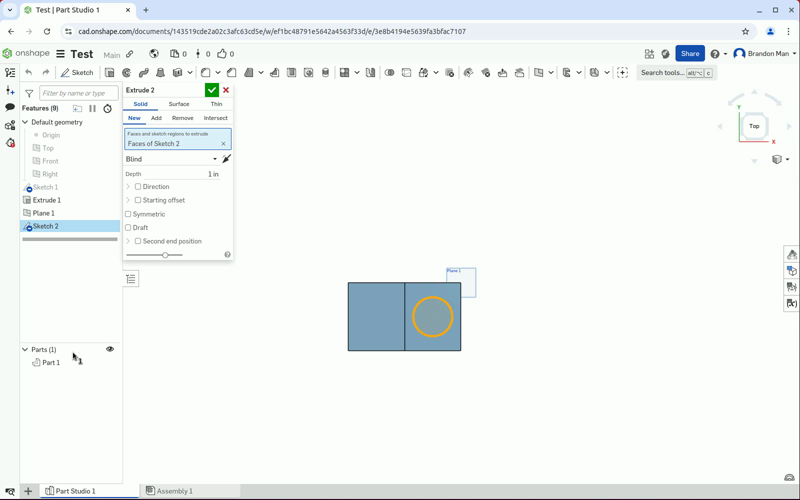
mouse_move(143, 106)
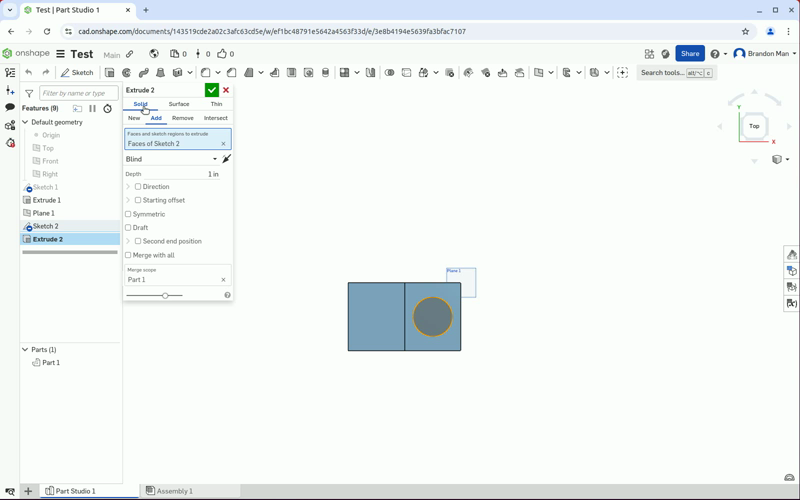
click(143, 106)
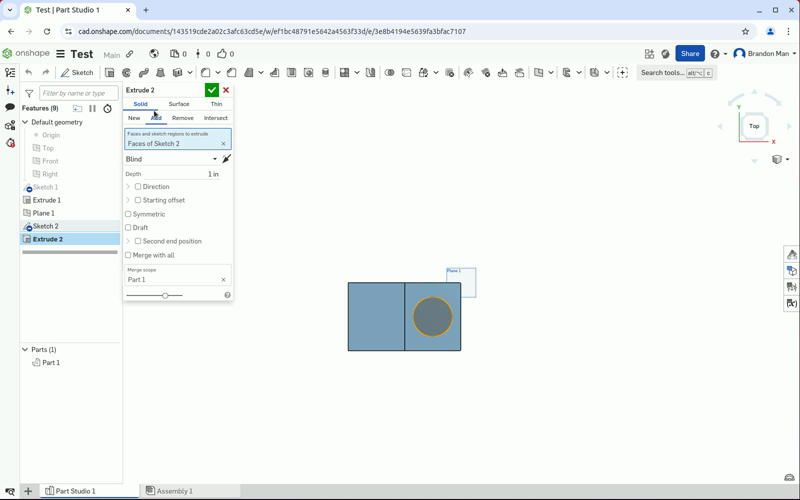
mouse_move(186, 120)
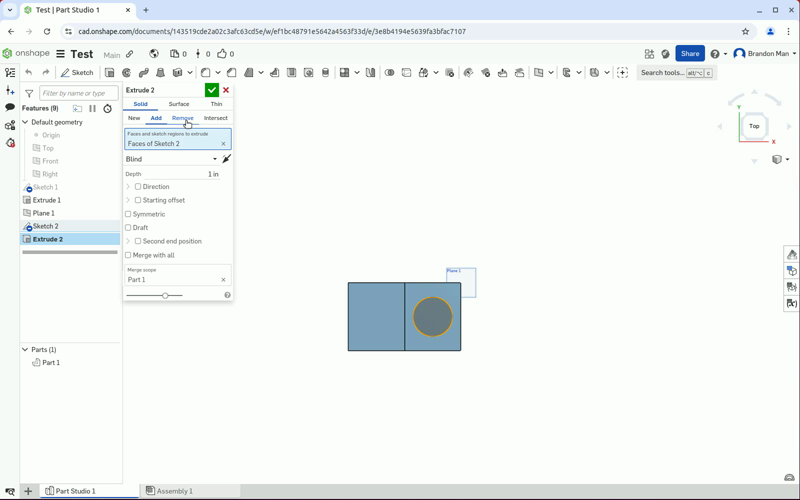
click(186, 120)
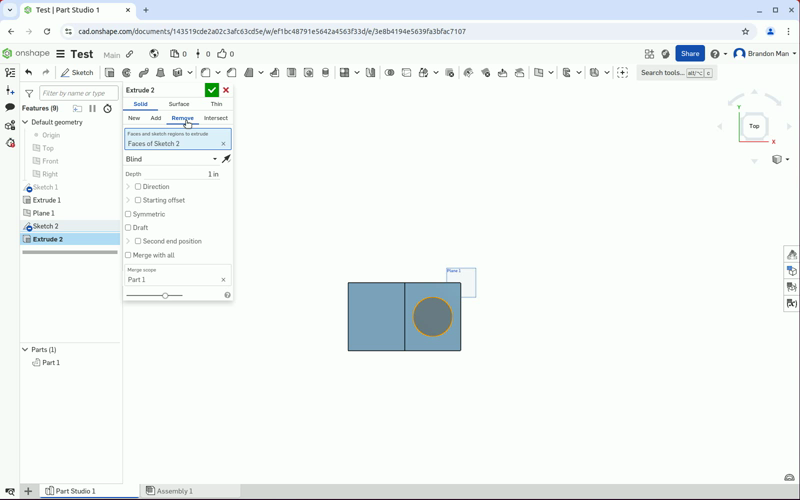
key(tab, 4)
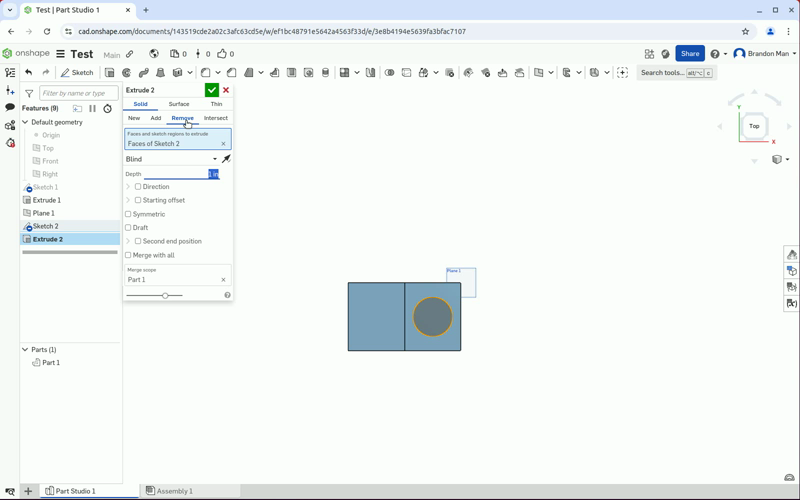
text(11.554)
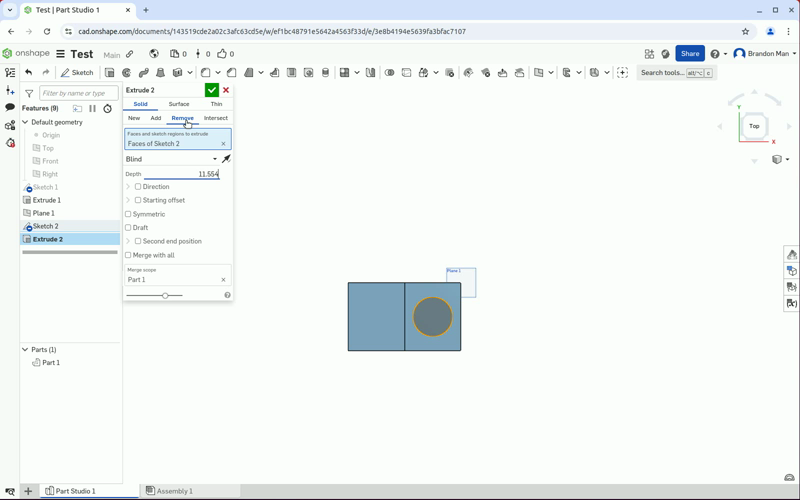
key(tab, 6)
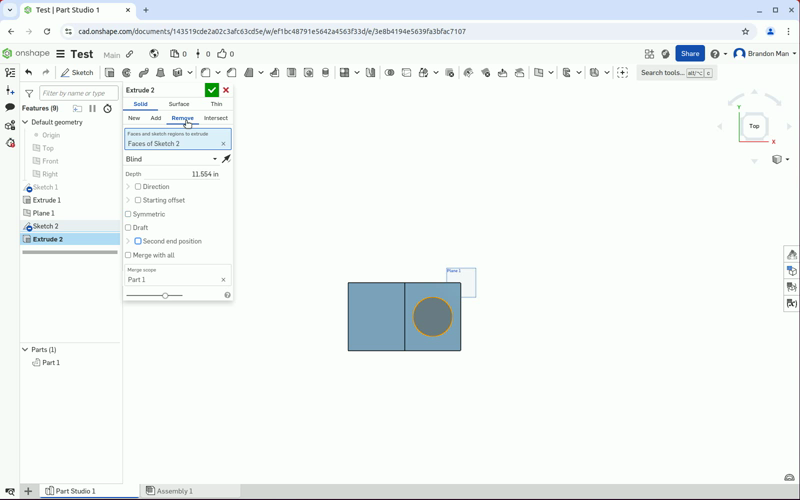
key(space)
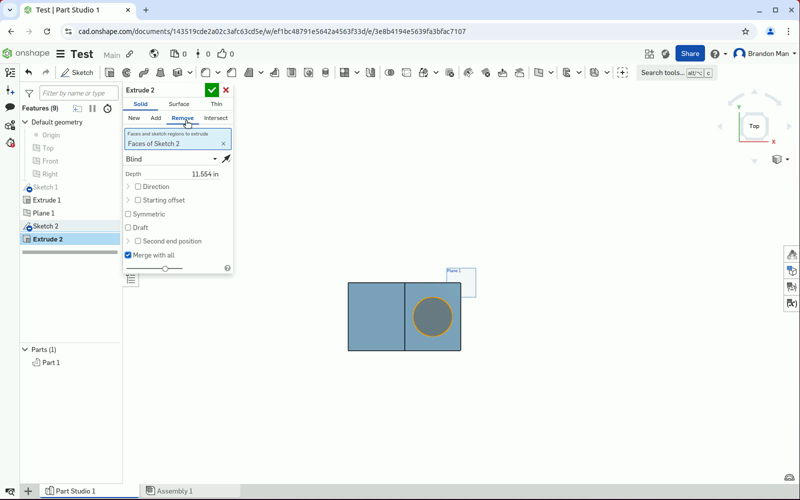
key(enter)
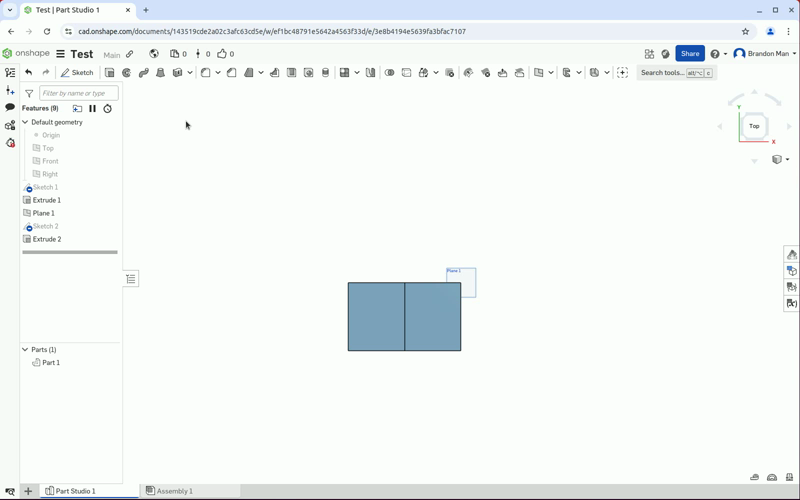
key(shift+h)
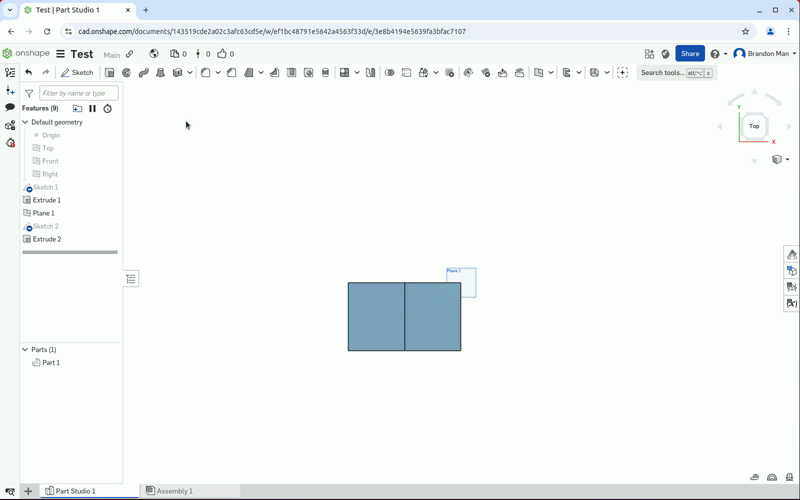
key(shift+h)
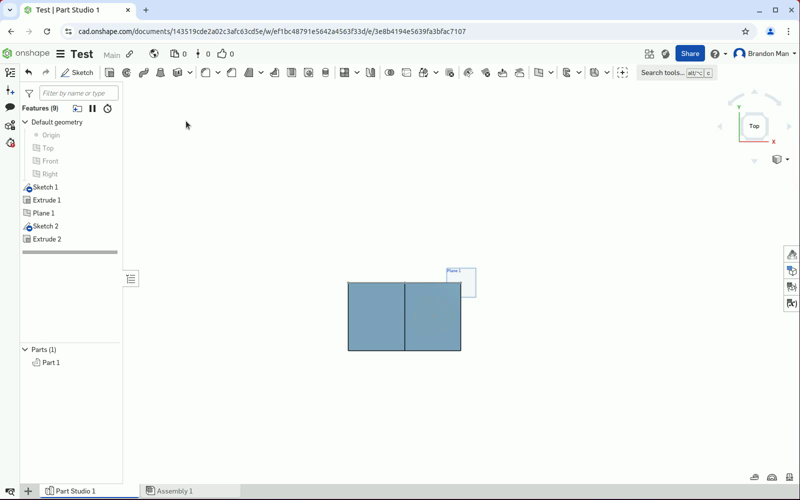
key(shift+7)
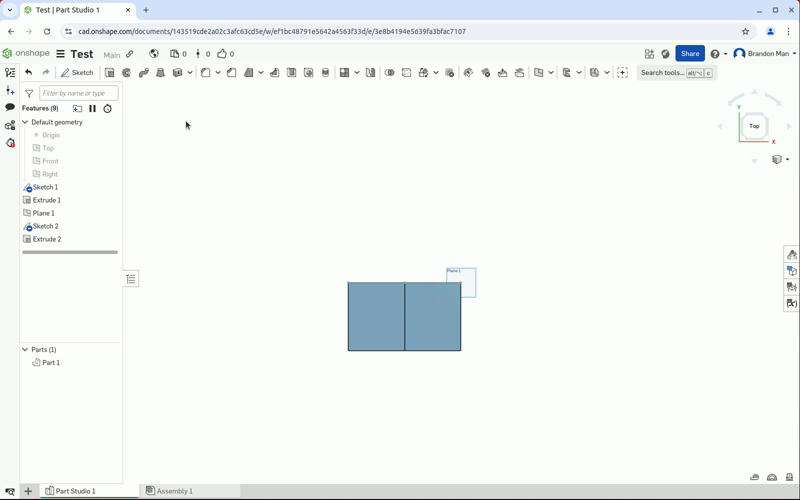
key(up, 3)
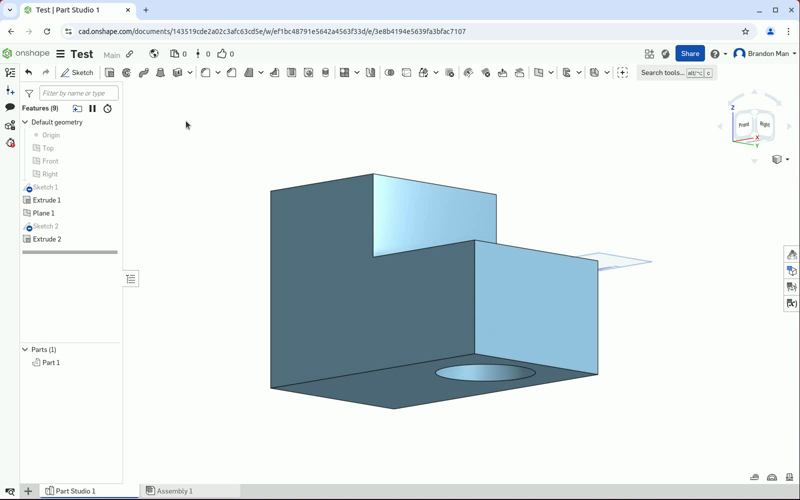
key(left, 3)
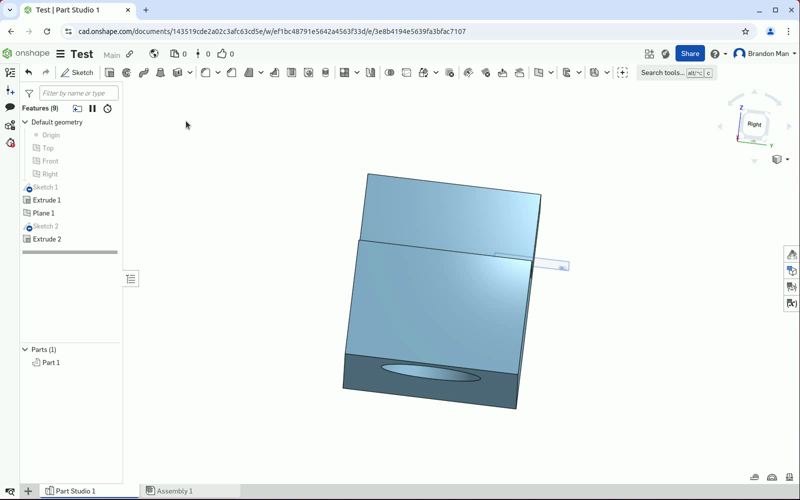
key(right, 3)
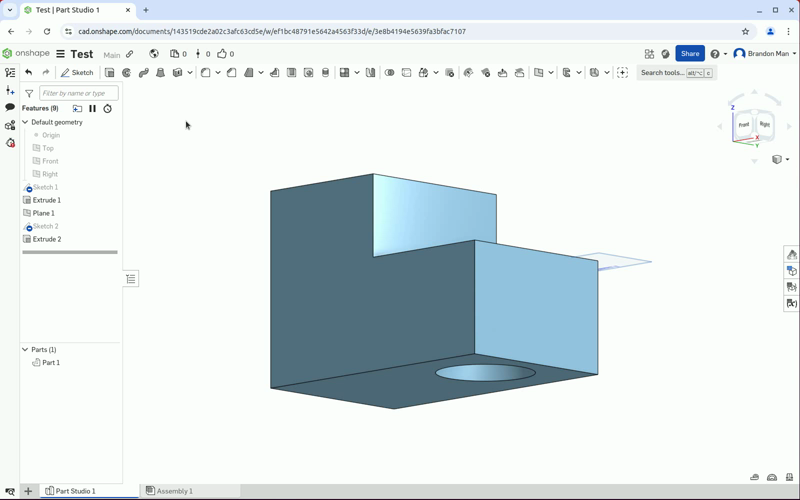
key(down, 3)
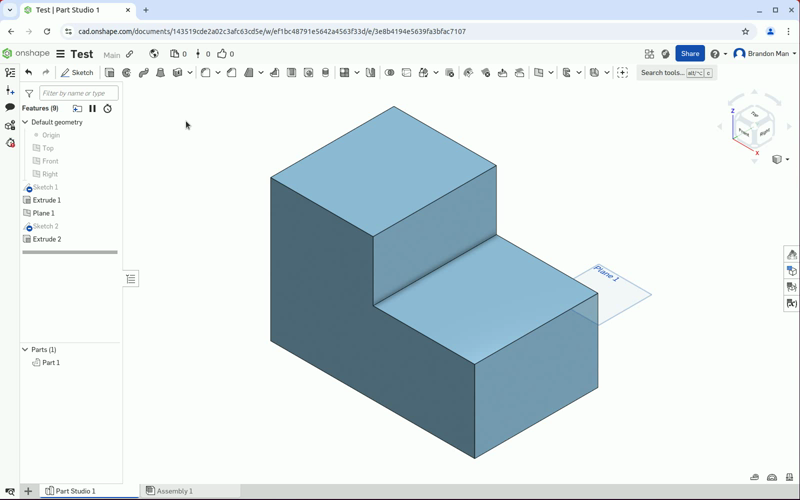
mouse_move(73, 189)
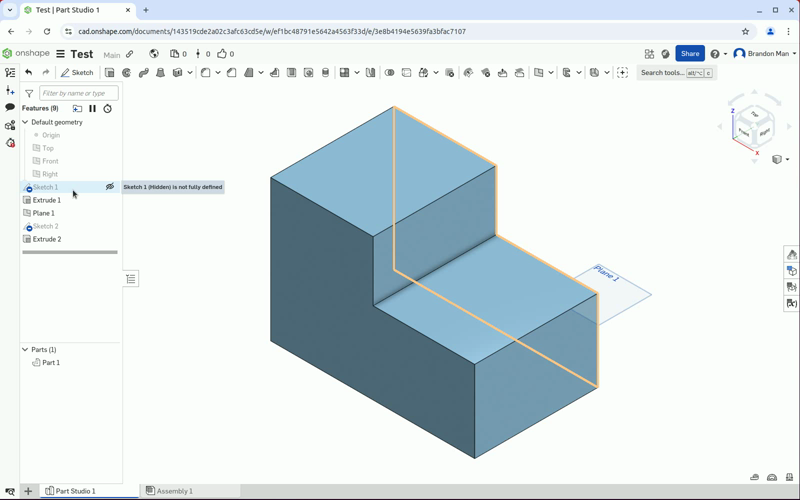
click(73, 189)